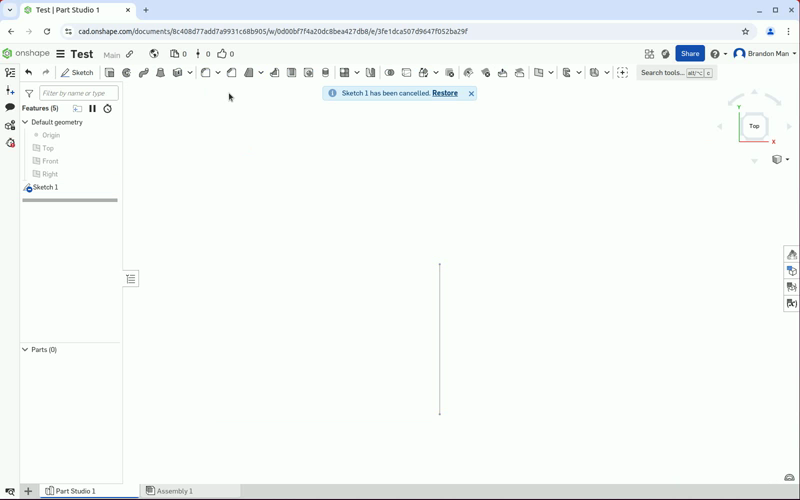
key(shift+h)
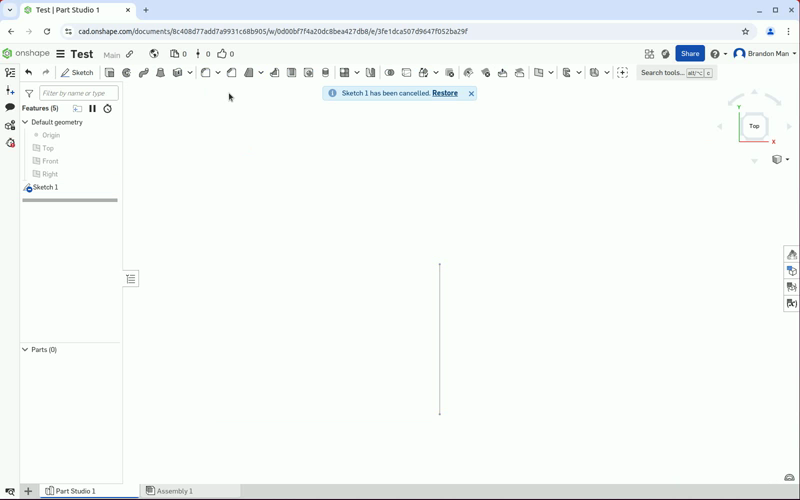
key(shift+s)
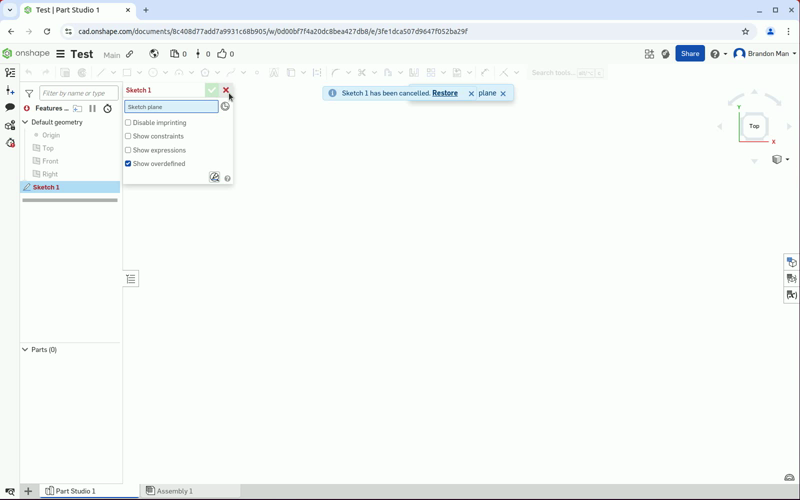
mouse_move(73, 150)
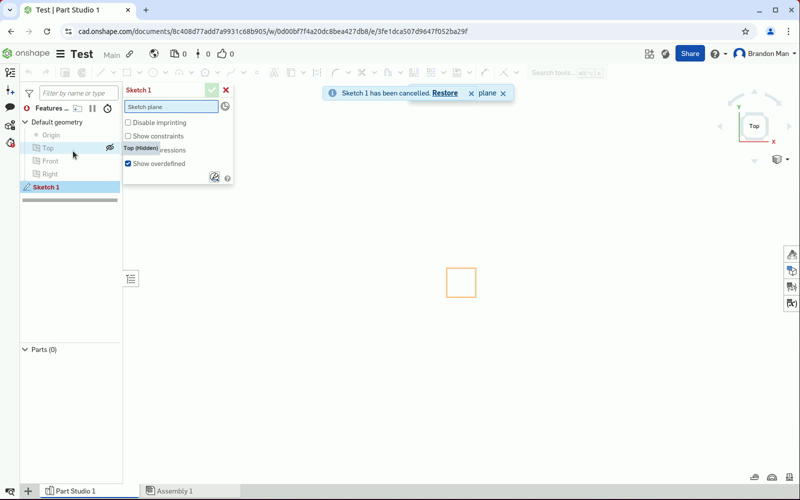
click(73, 150)
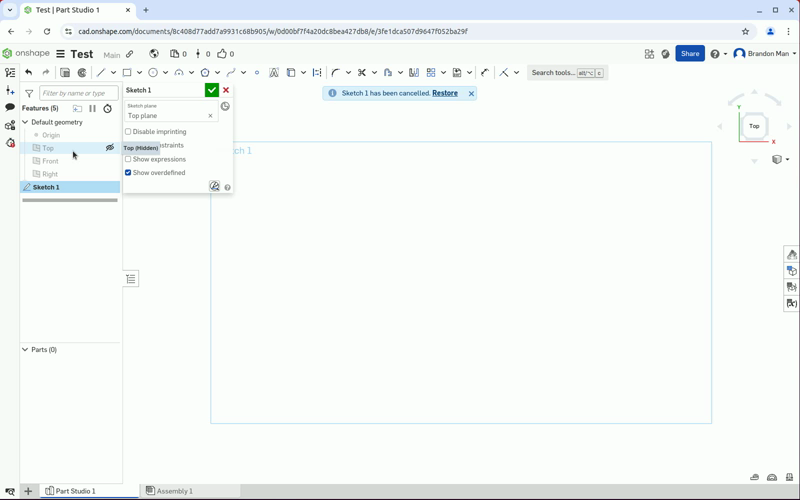
mouse_move(73, 352)
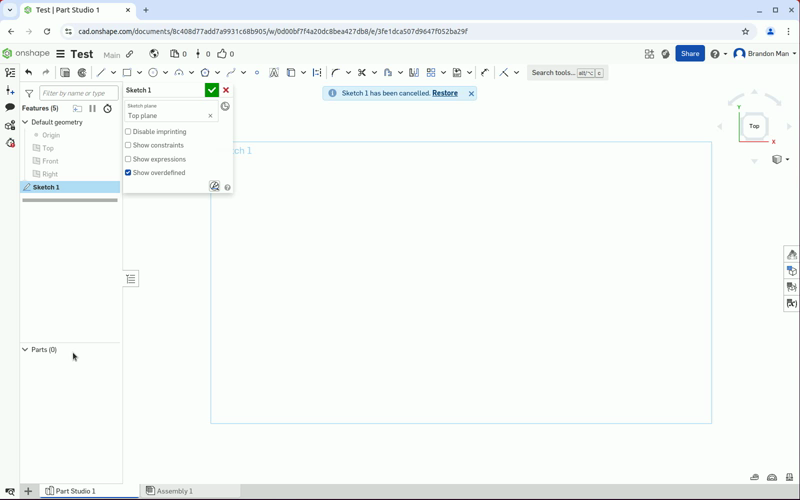
key(y)
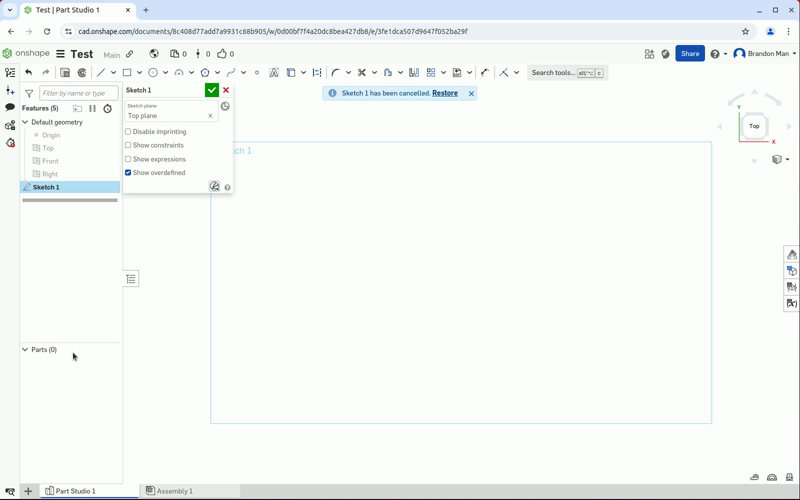
key(c)
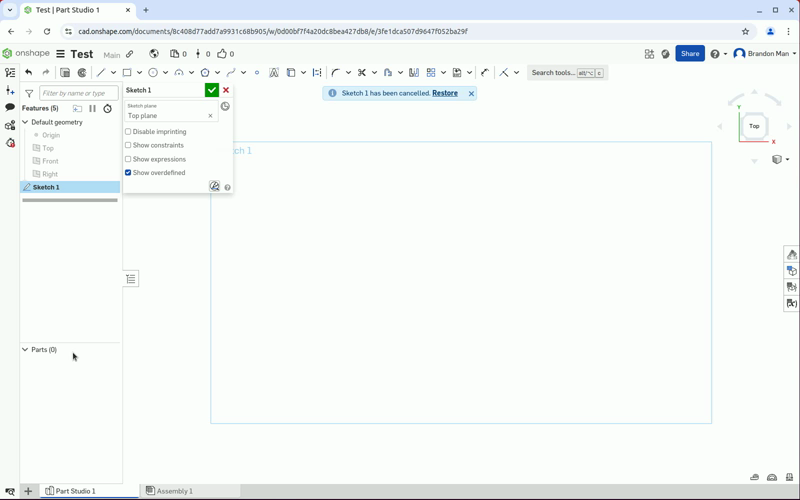
key_down(shift)
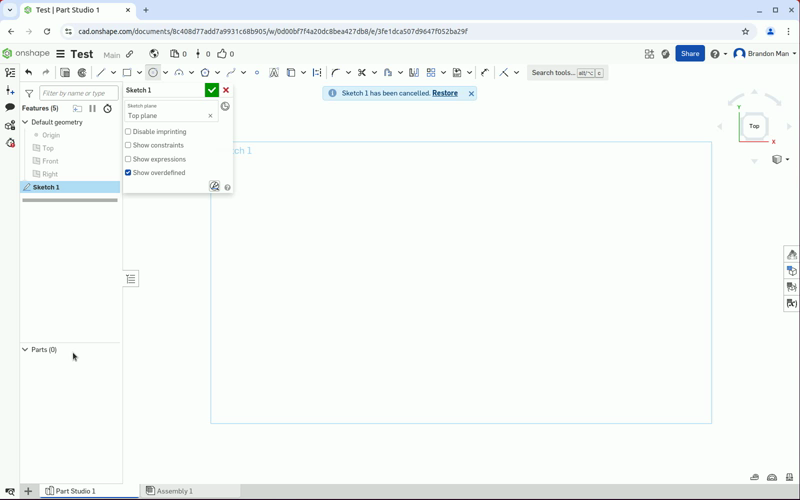
mouse_move(461, 282)
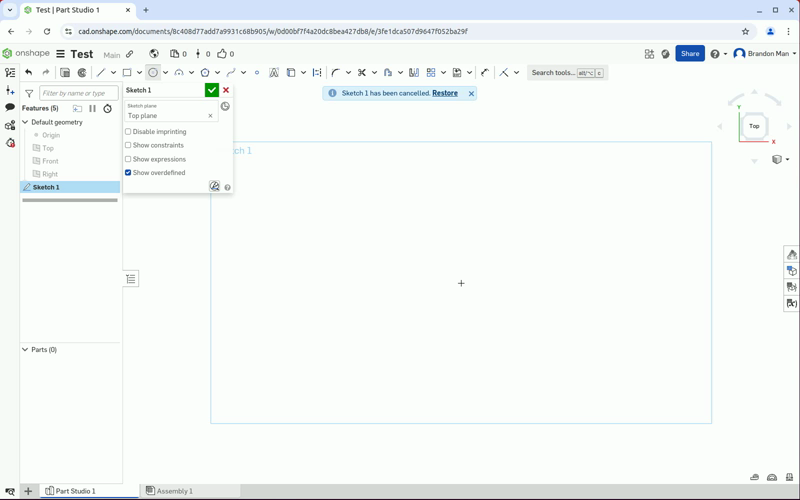
click(461, 282)
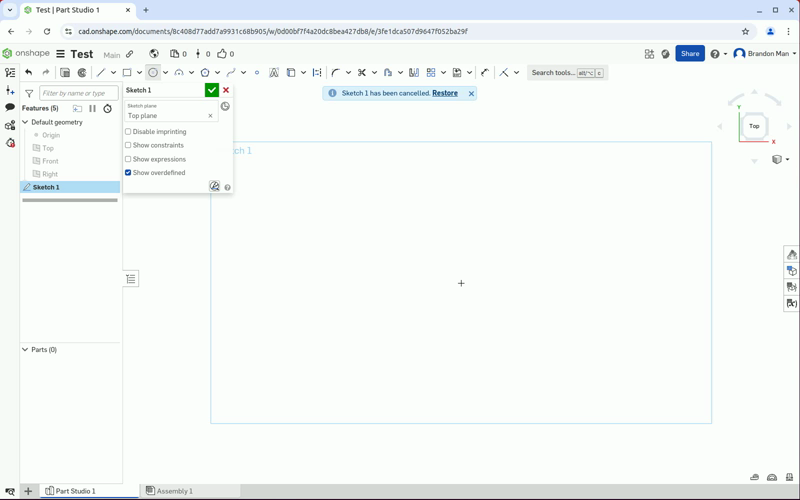
key_up(shift)
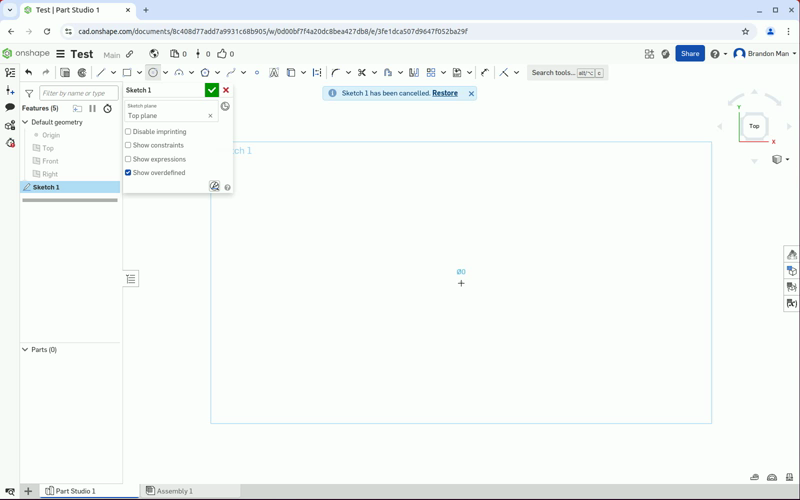
mouse_move(572, 282)
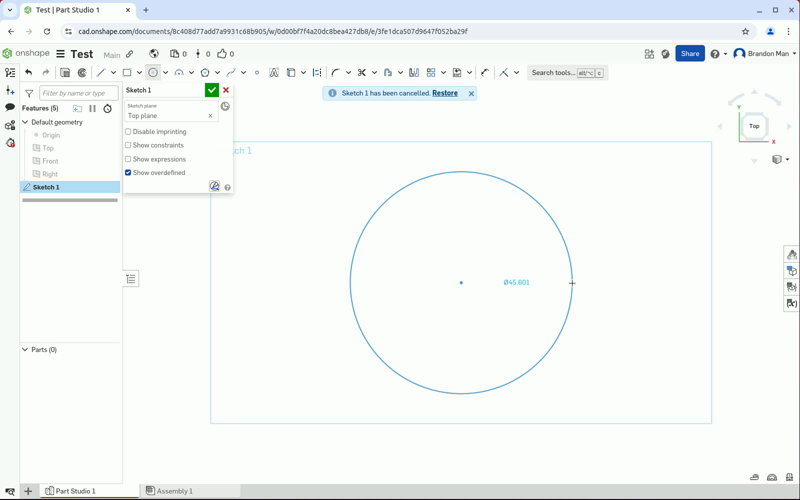
click(572, 282)
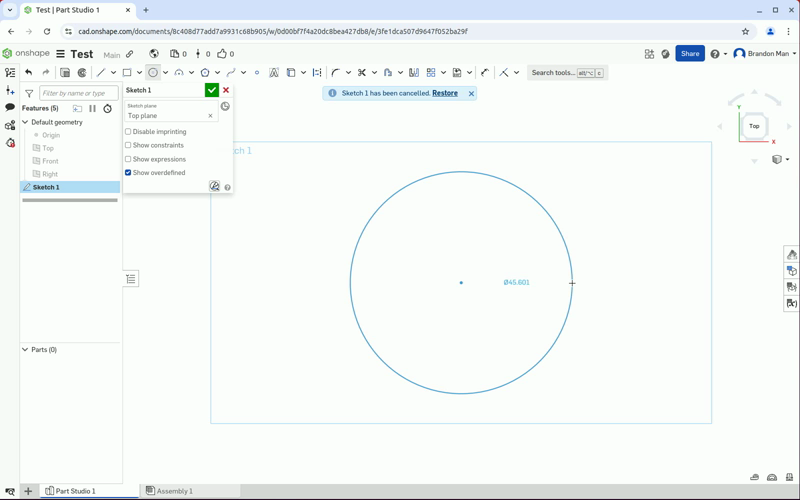
key(esc)
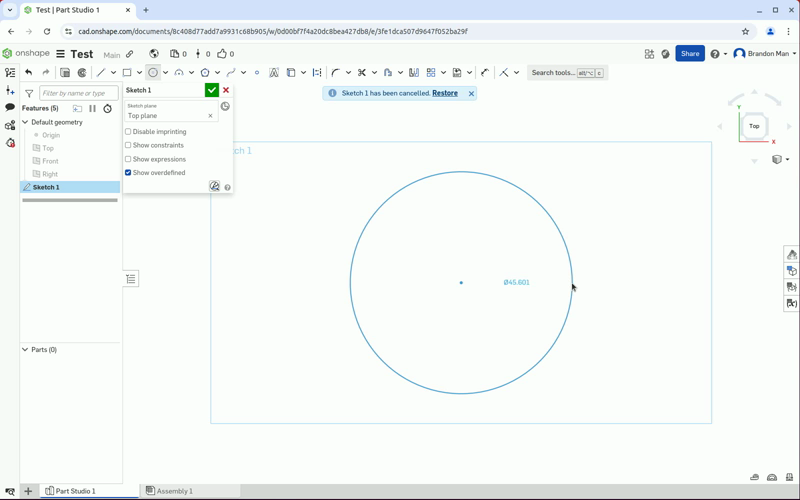
mouse_move(410, 245)
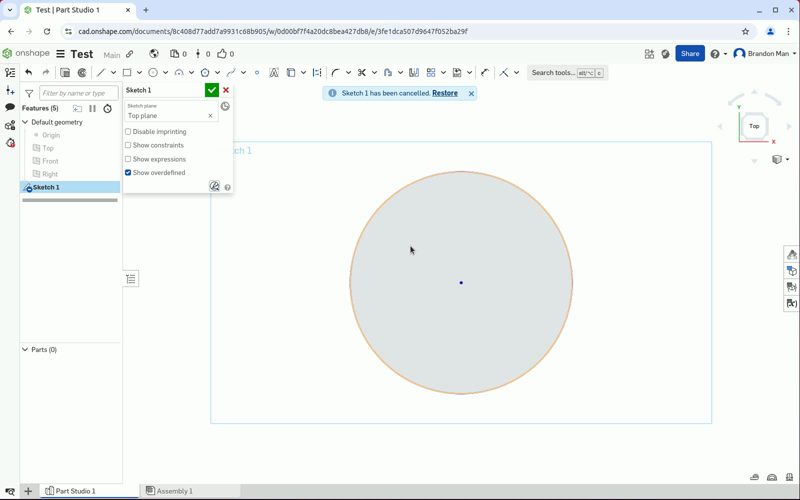
click(410, 245)
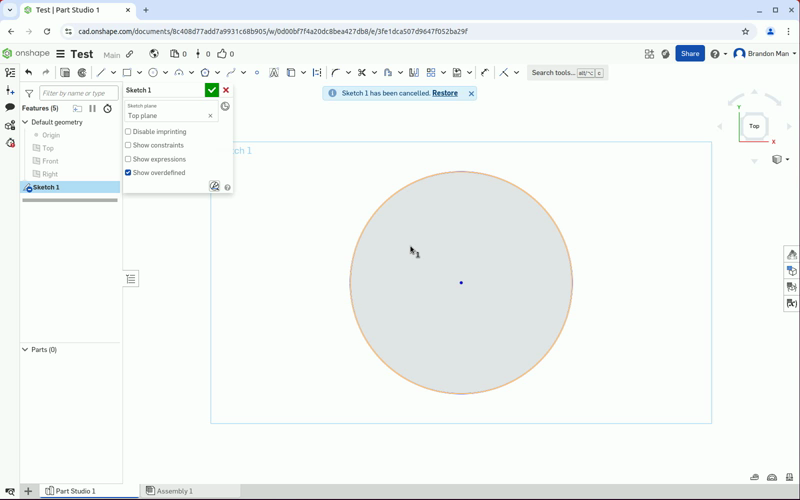
mouse_move(73, 352)
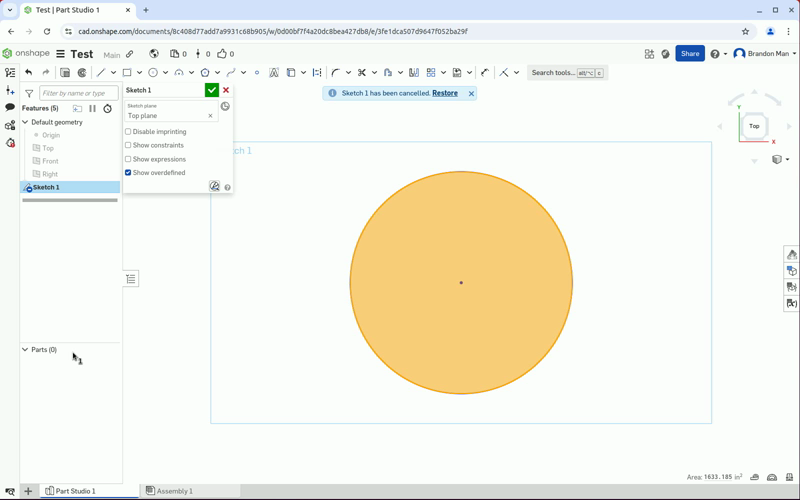
key(shift+y)
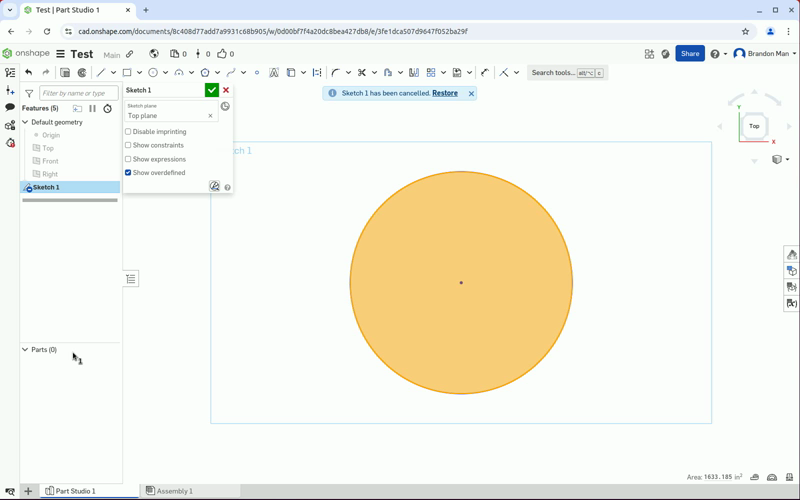
key(shift+e)
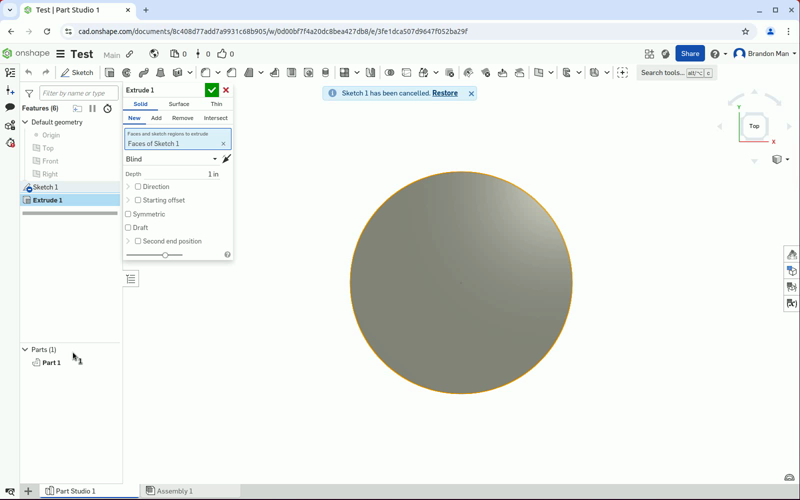
mouse_move(143, 106)
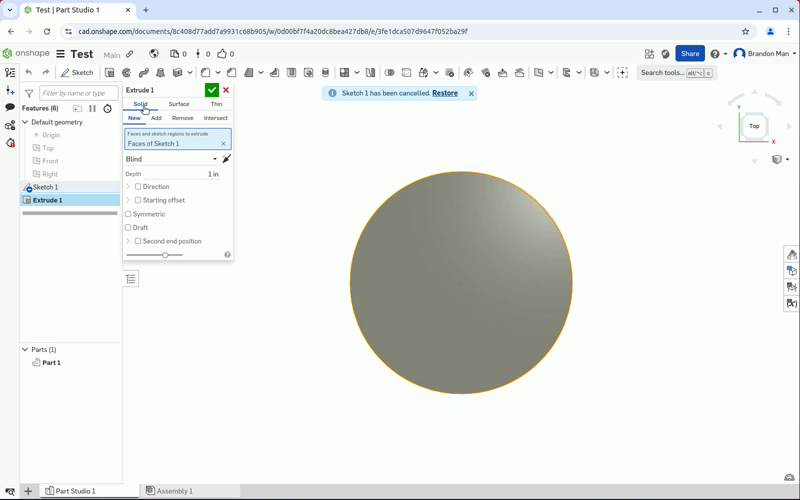
click(143, 106)
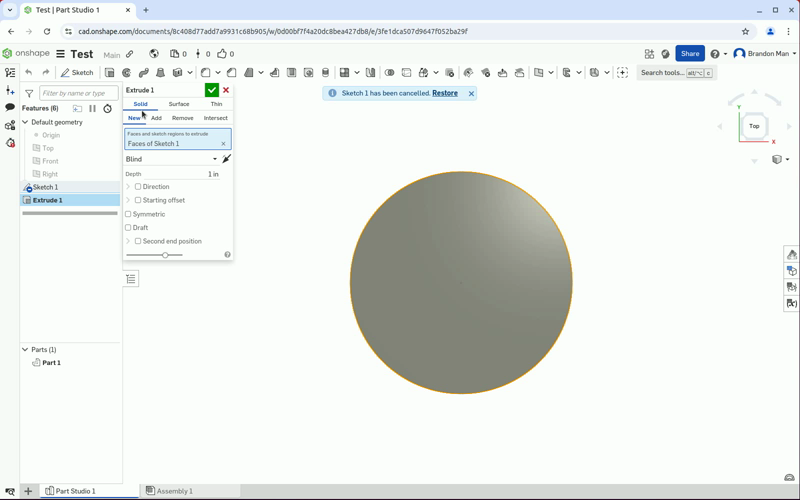
mouse_move(137, 120)
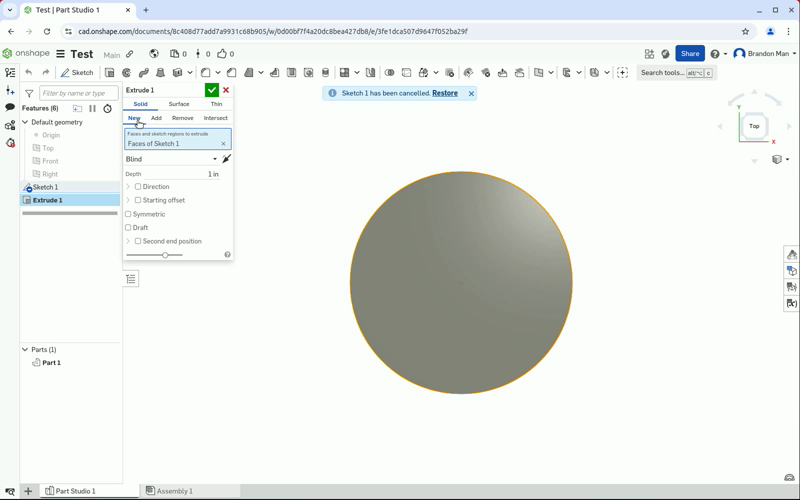
click(137, 120)
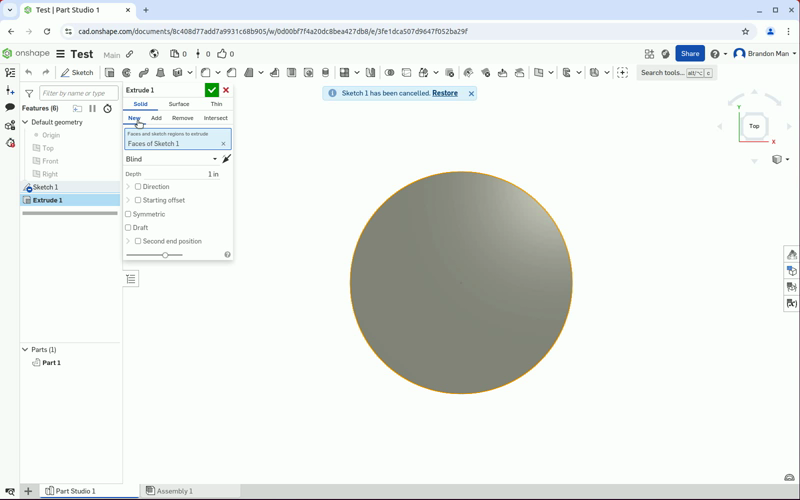
key(tab, 4)
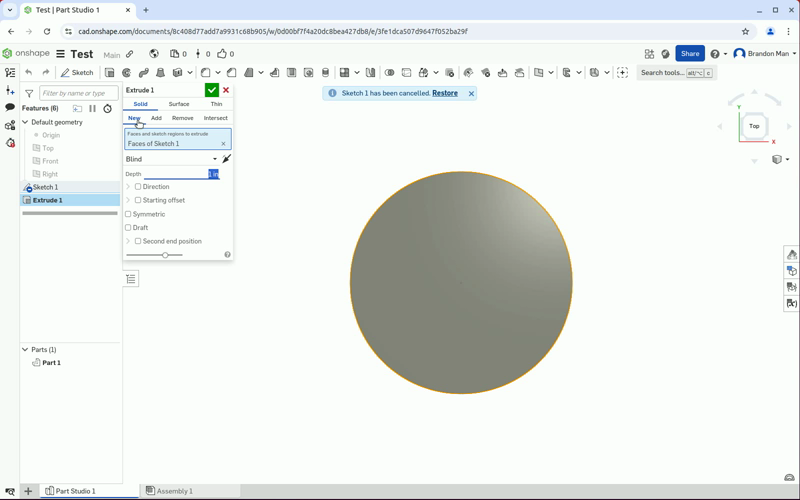
text(2.166)
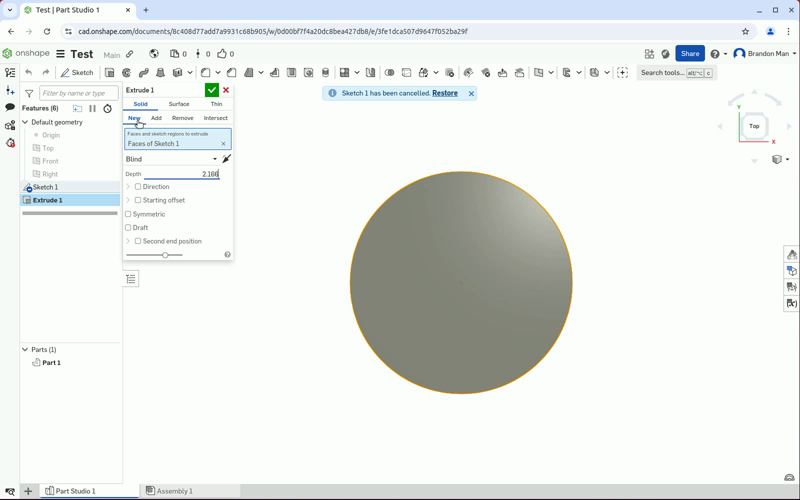
key(enter)
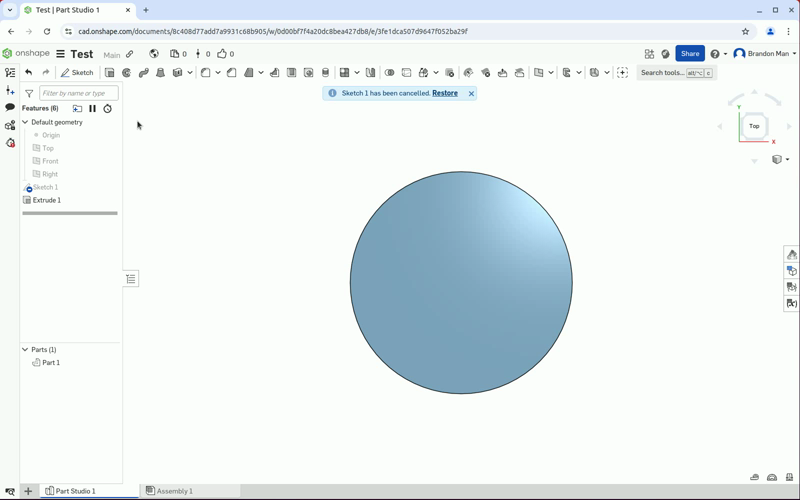
key(shift+h)
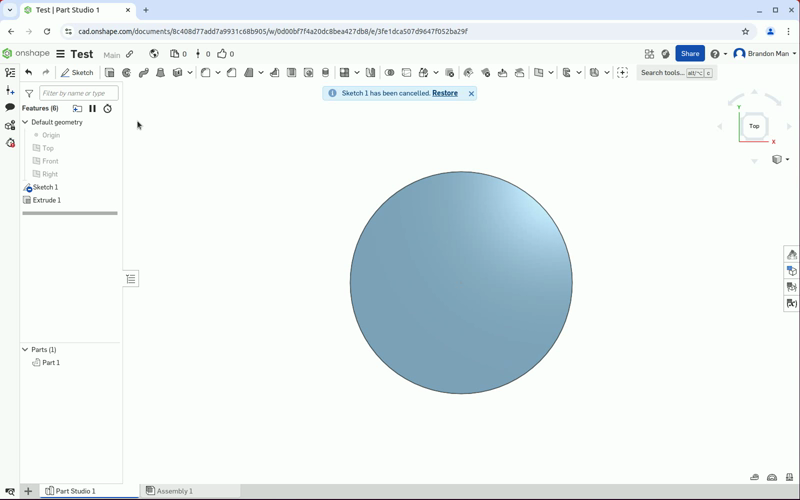
key(shift+h)
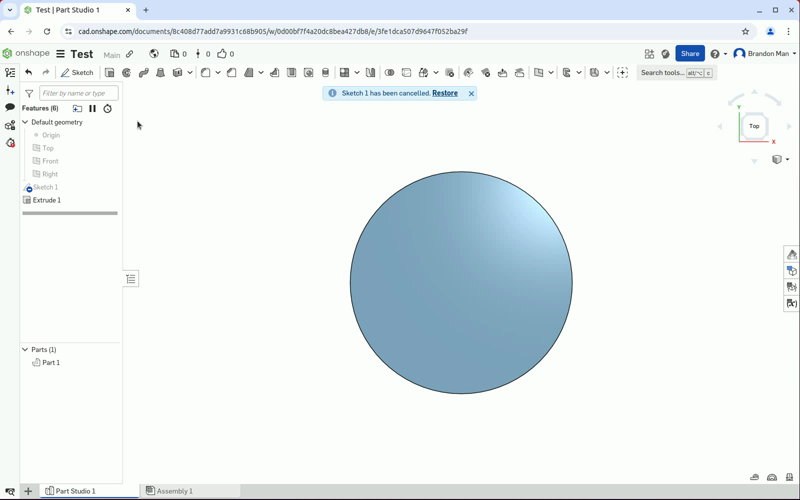
mouse_move(73, 189)
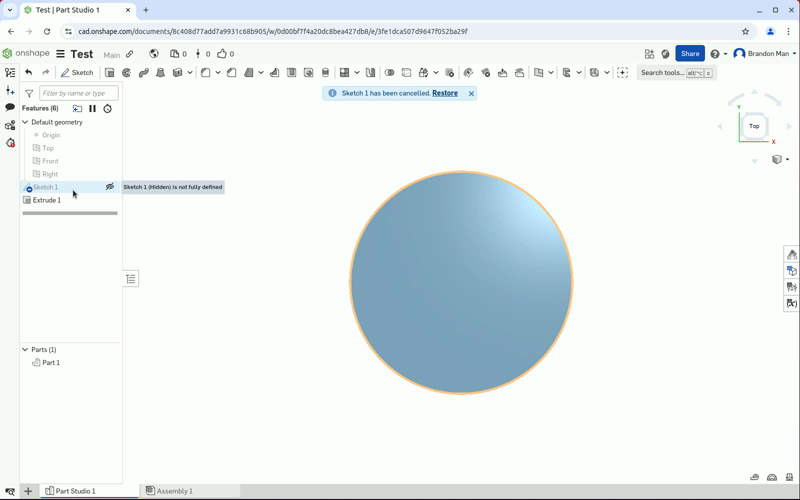
click(73, 189)
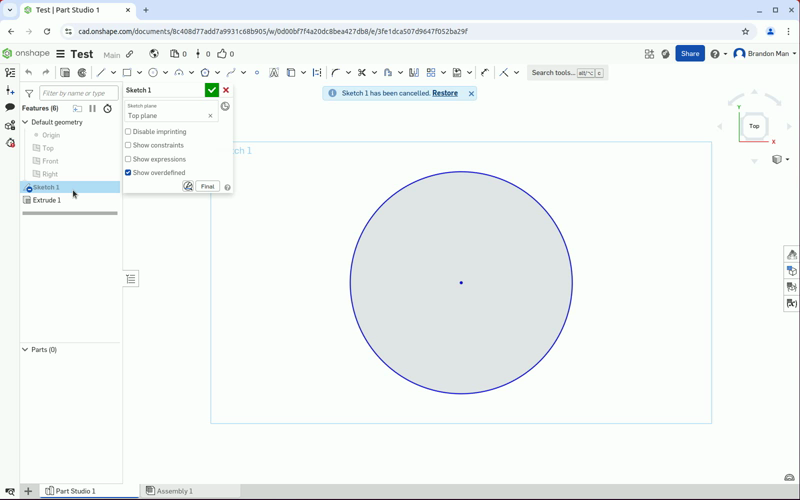
mouse_move(229, 92)
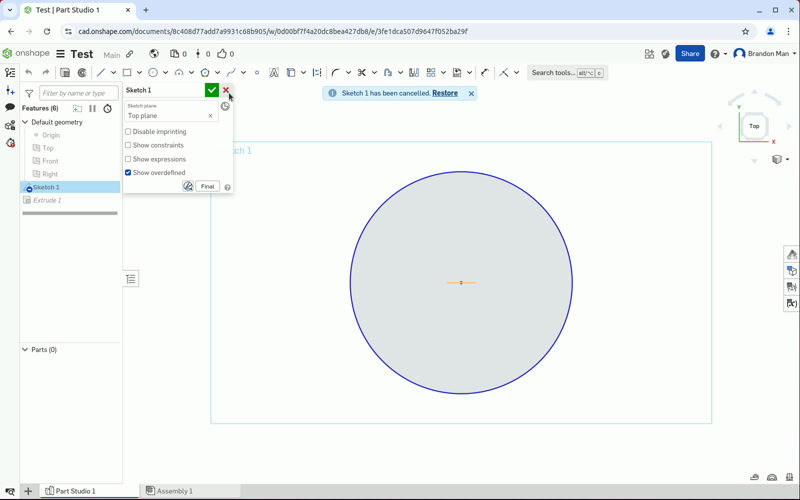
click(229, 92)
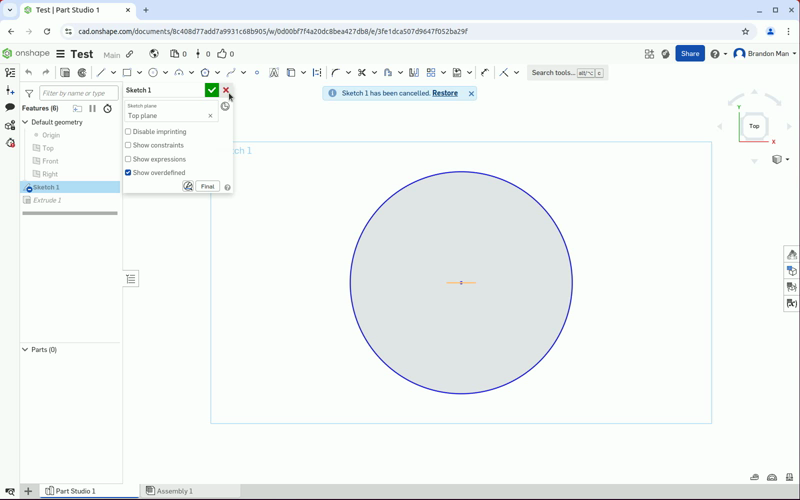
key(shift+s)
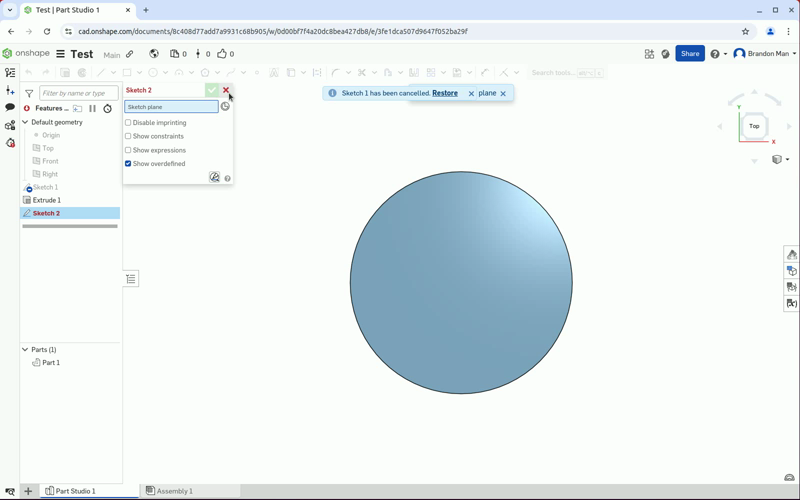
mouse_move(73, 150)
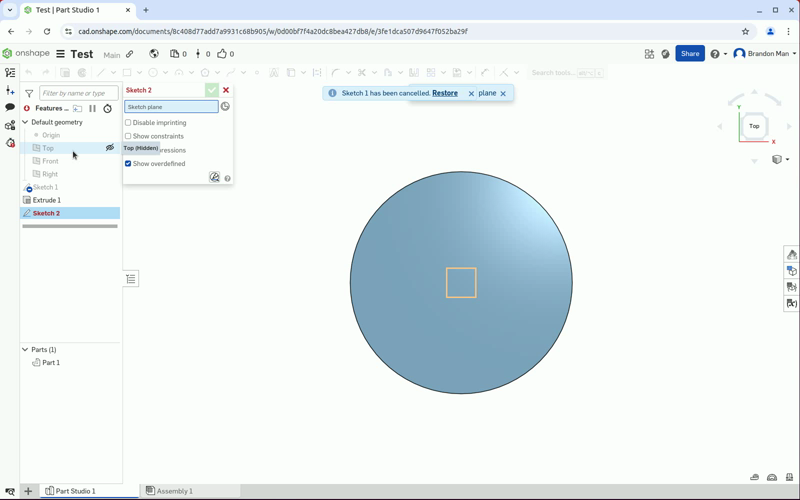
click(73, 150)
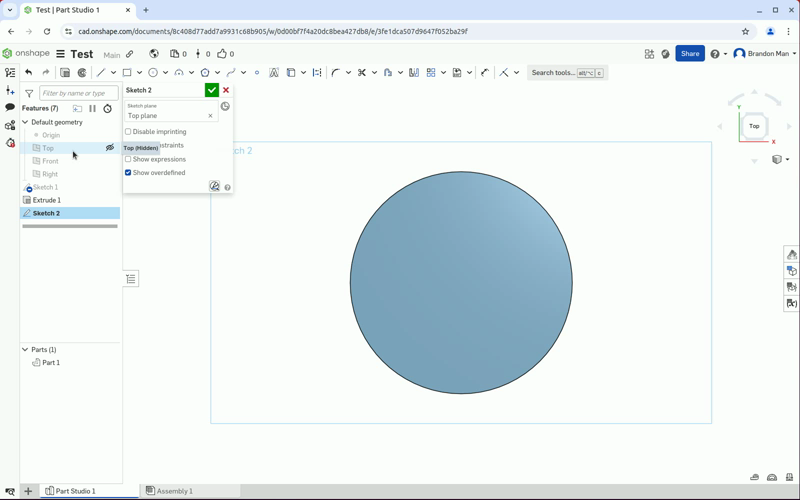
mouse_move(73, 352)
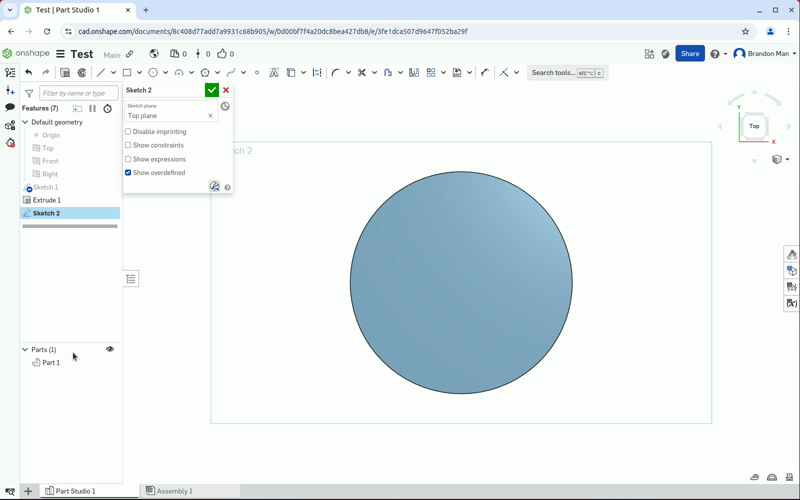
key(y)
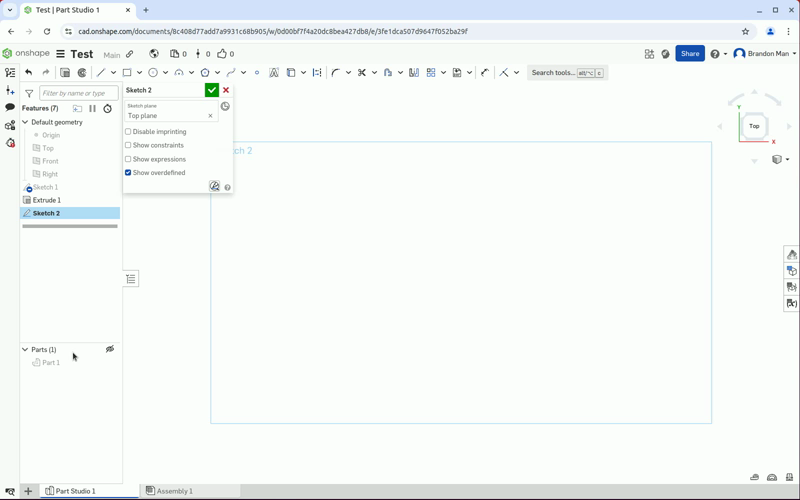
key(c)
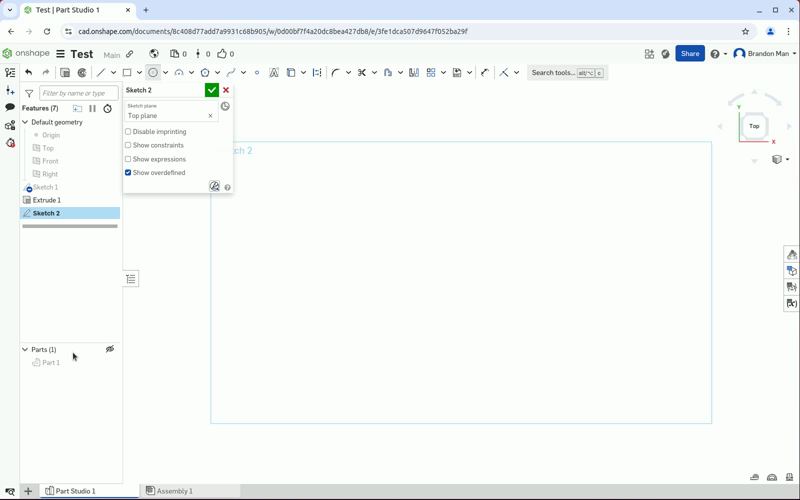
key_down(shift)
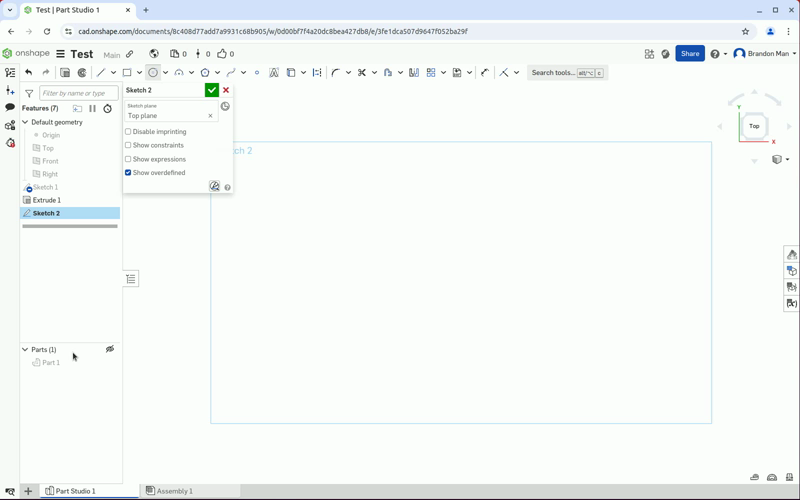
mouse_move(461, 282)
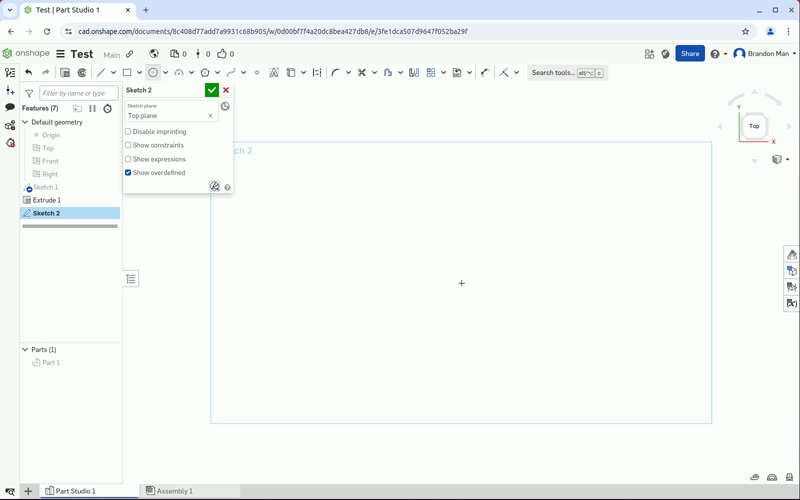
click(461, 282)
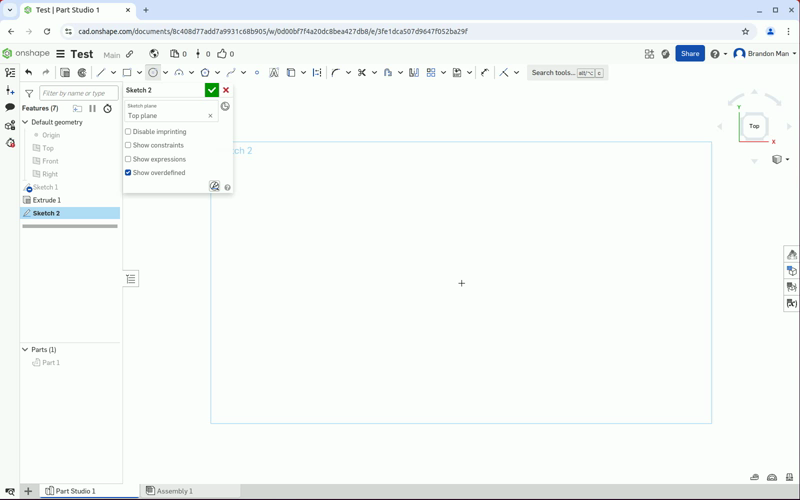
key_up(shift)
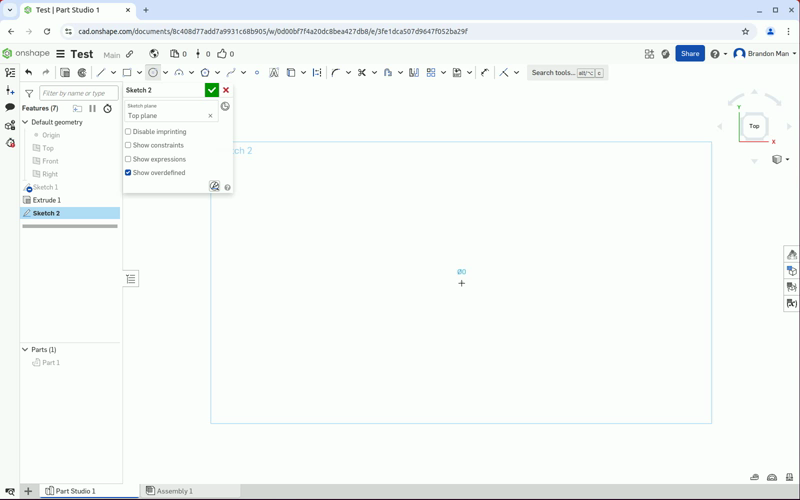
mouse_move(566, 282)
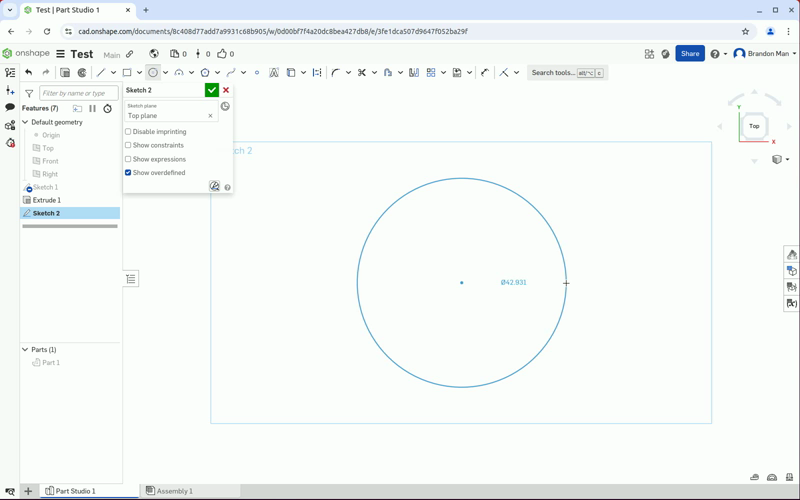
click(566, 282)
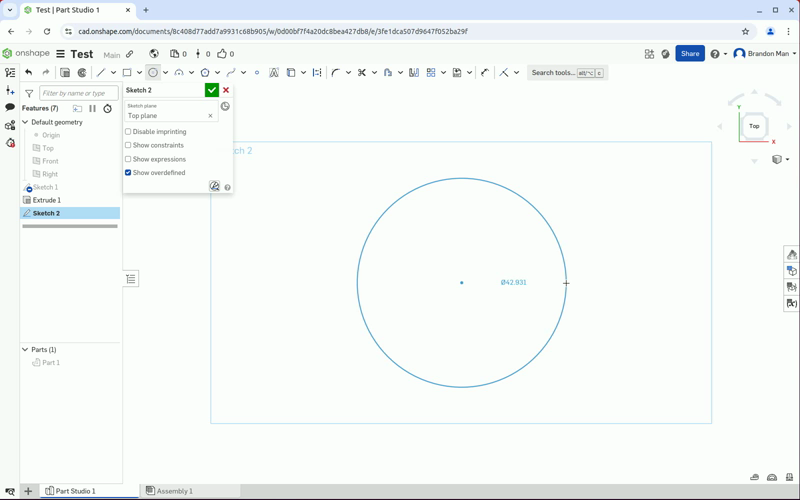
key(esc)
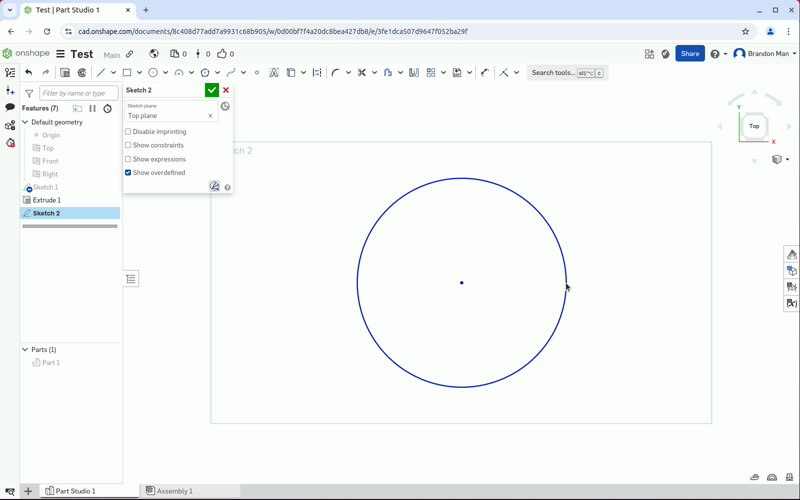
mouse_move(479, 345)
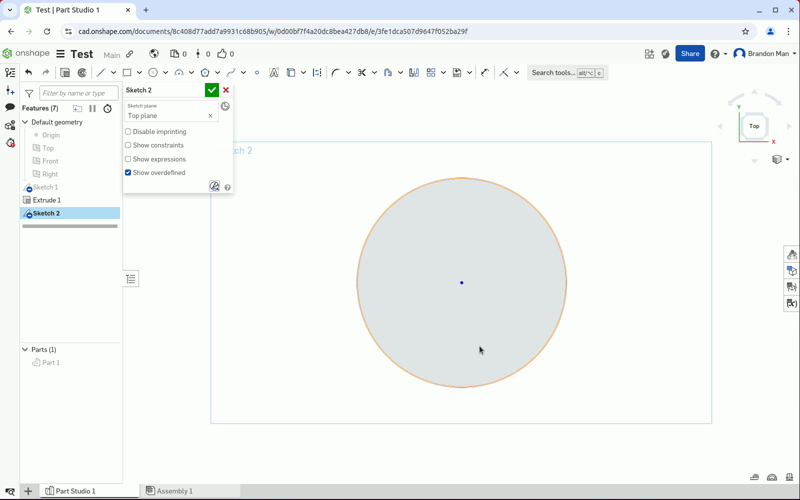
click(479, 345)
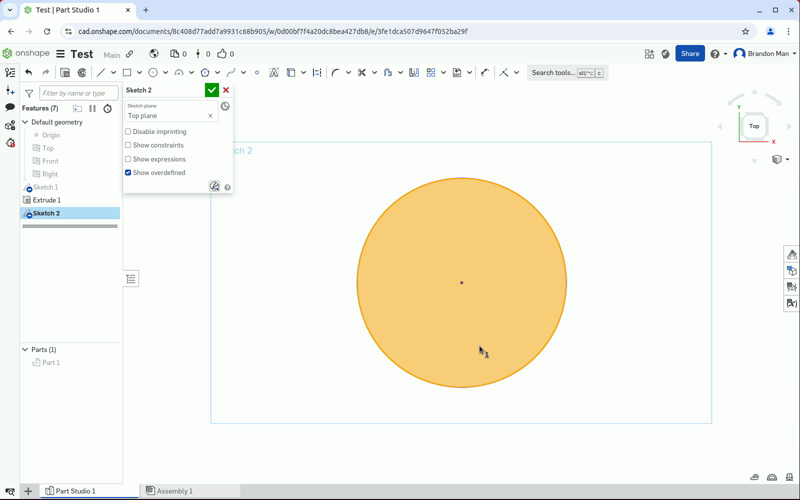
mouse_move(73, 352)
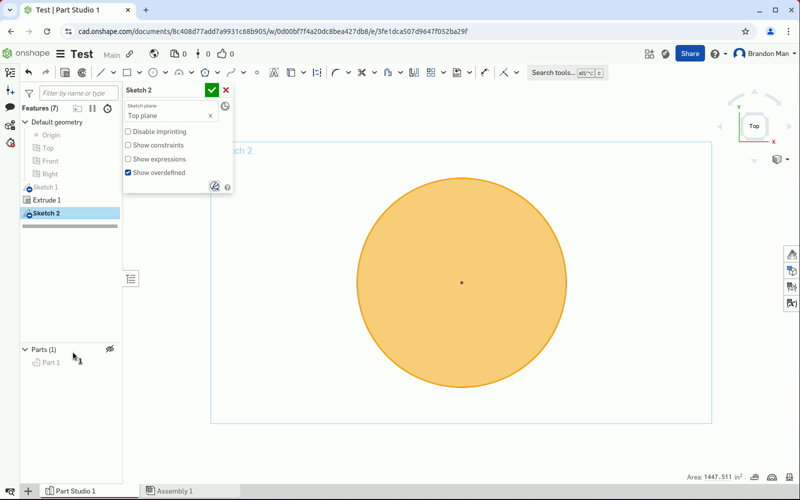
key(shift+y)
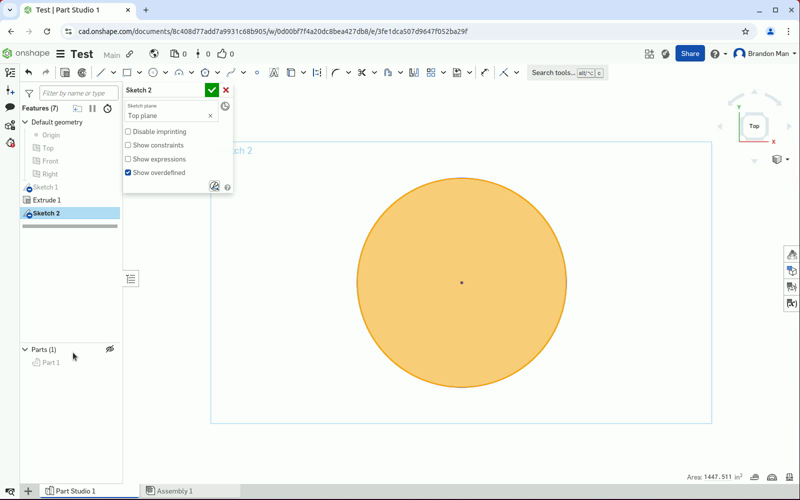
key(shift+e)
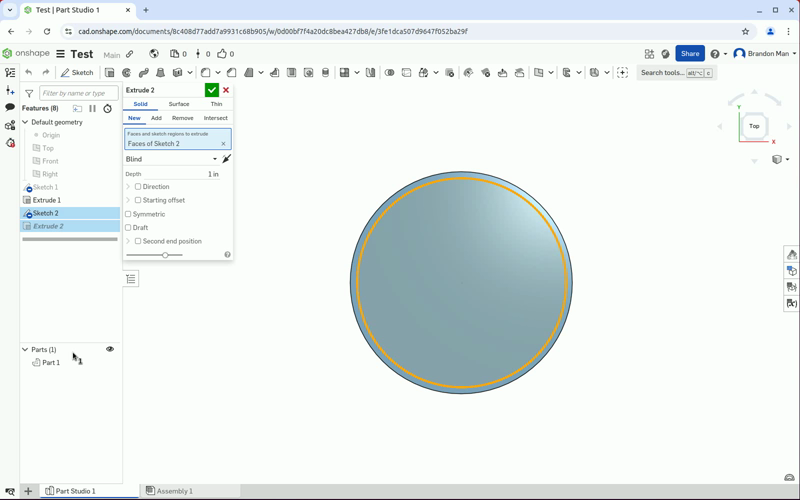
mouse_move(143, 106)
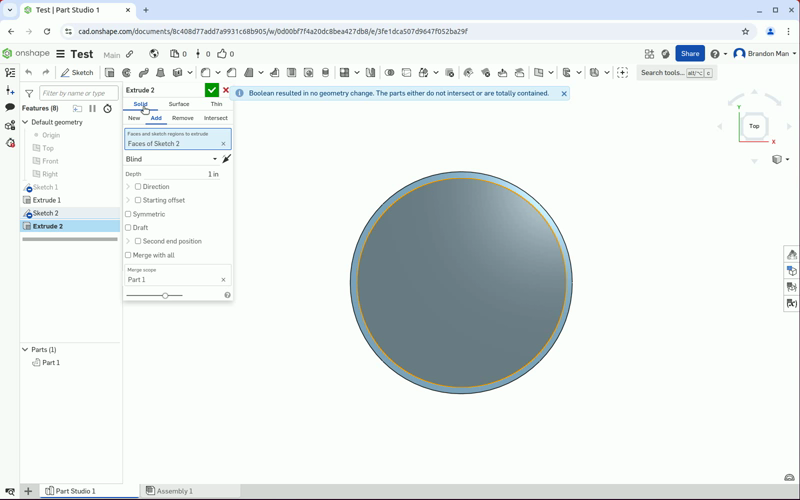
click(143, 106)
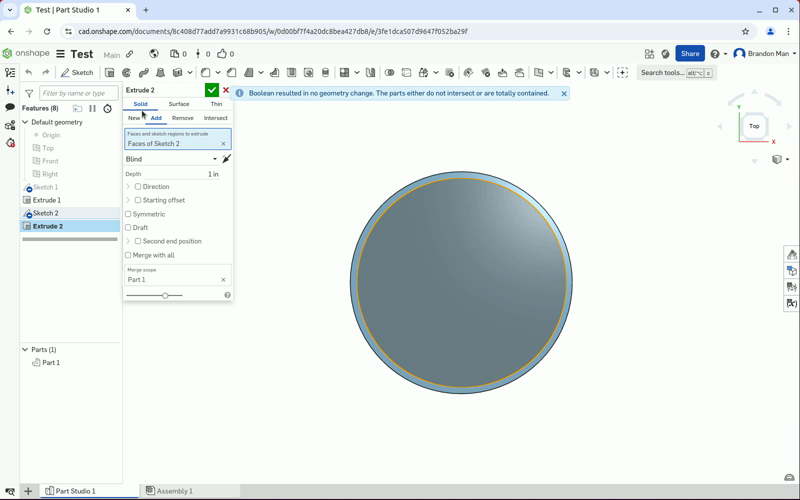
mouse_move(137, 120)
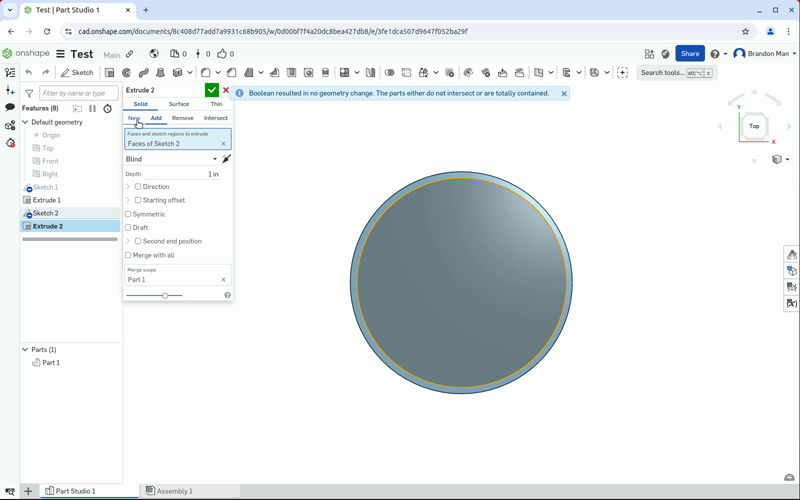
click(137, 120)
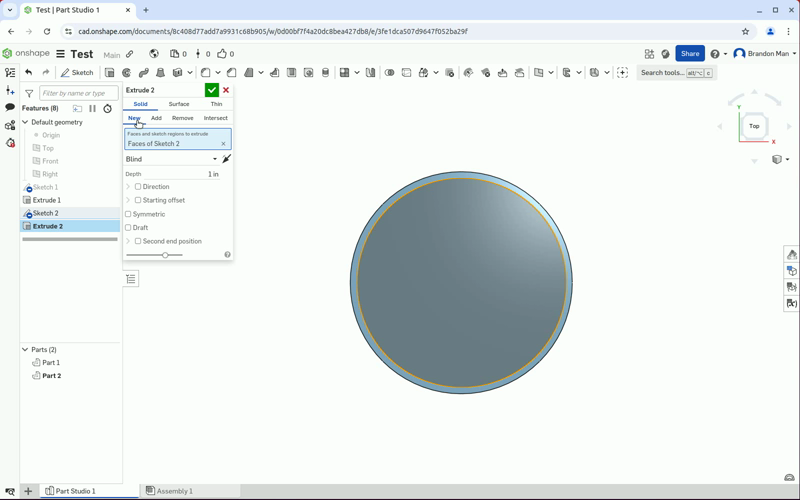
key(tab, 4)
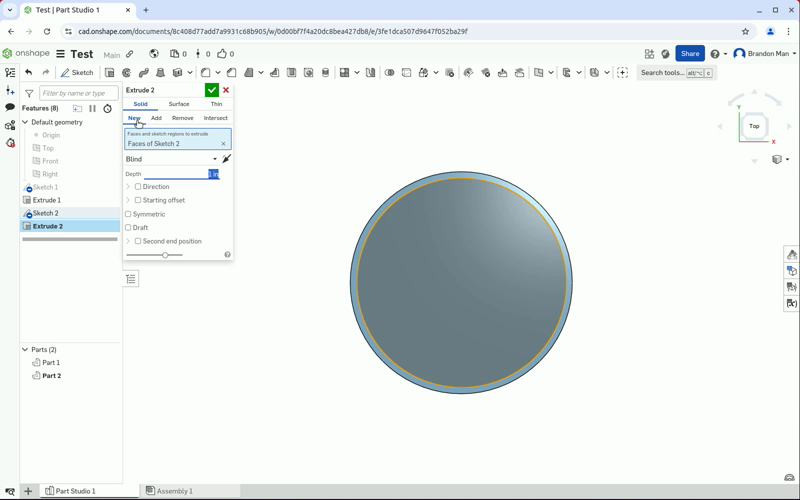
text(10.591)
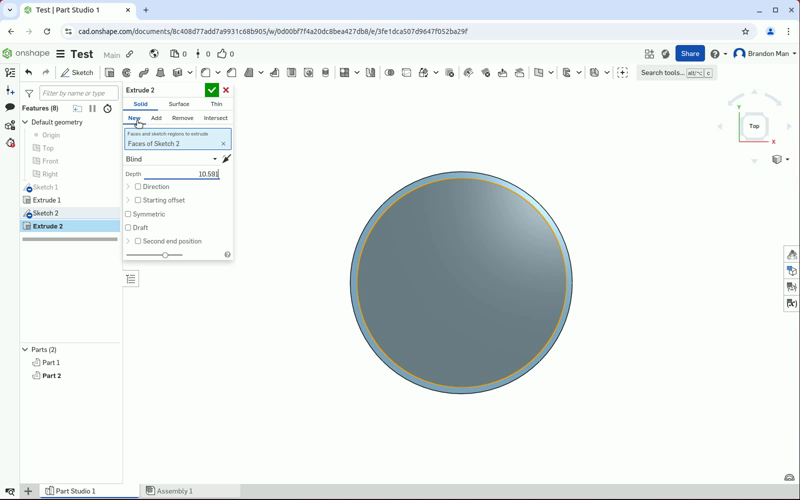
key(enter)
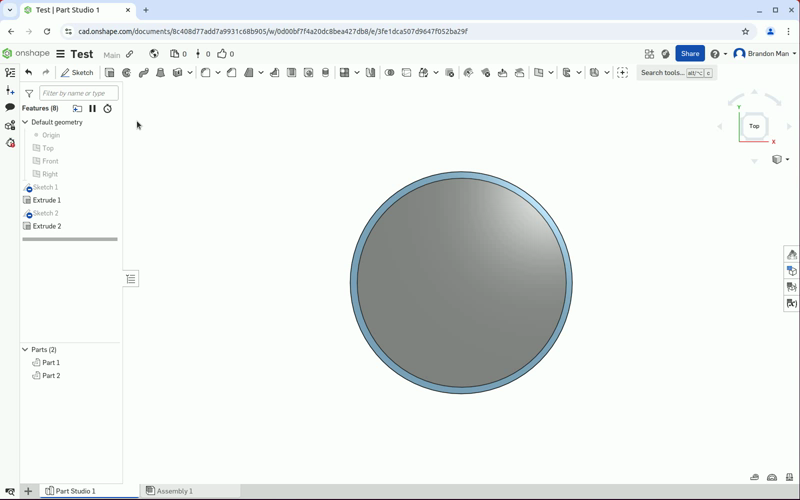
key(shift+h)
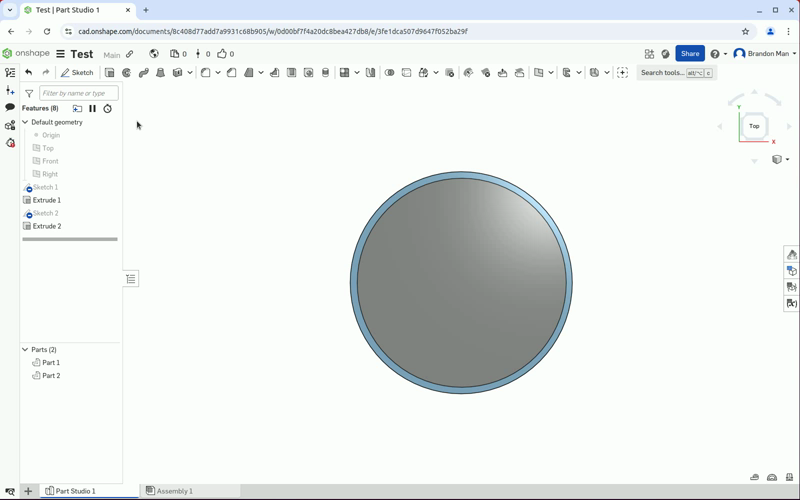
key(shift+h)
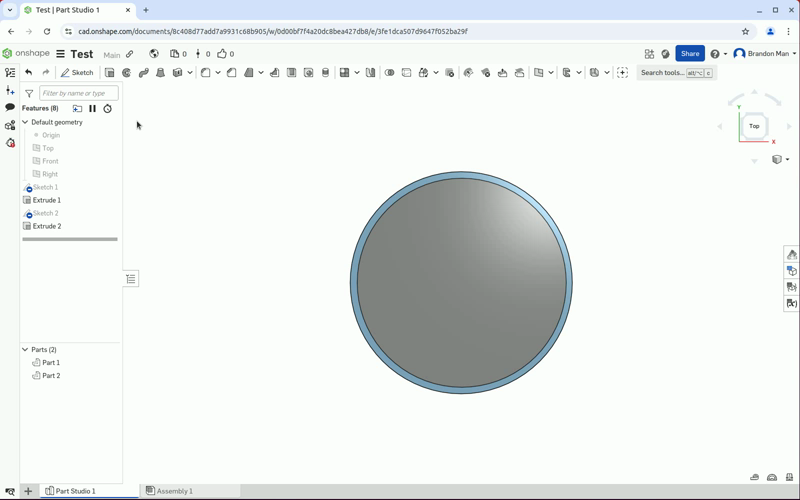
mouse_move(73, 189)
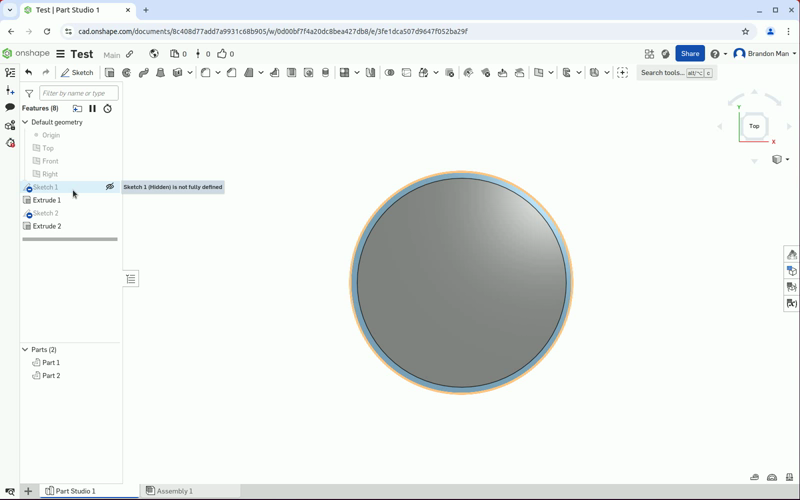
click(73, 189)
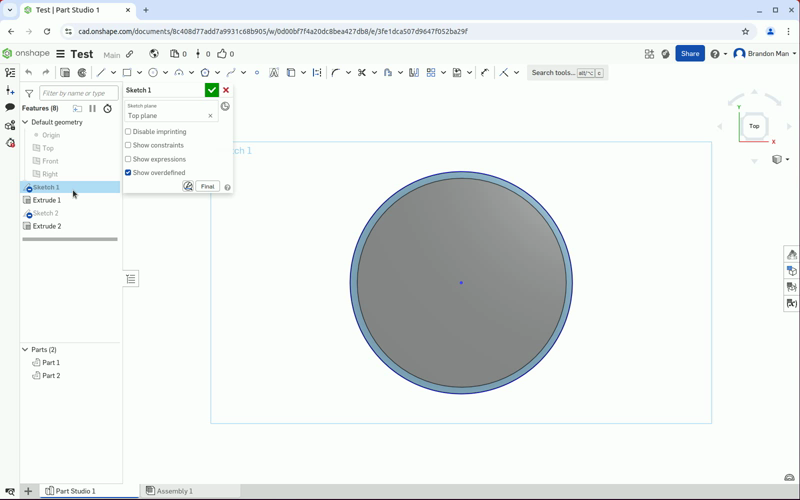
mouse_move(229, 92)
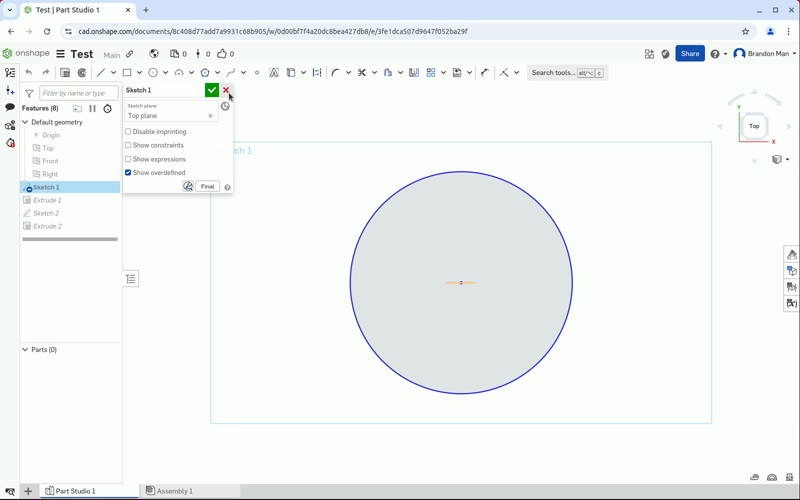
click(229, 92)
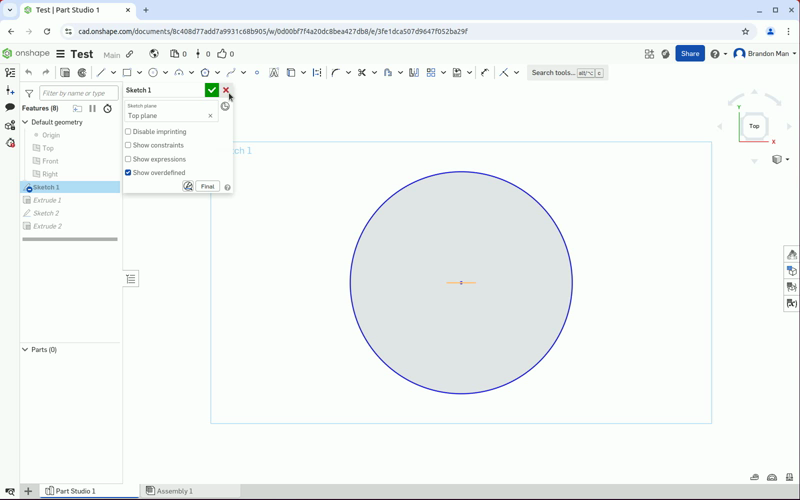
key(shift+s)
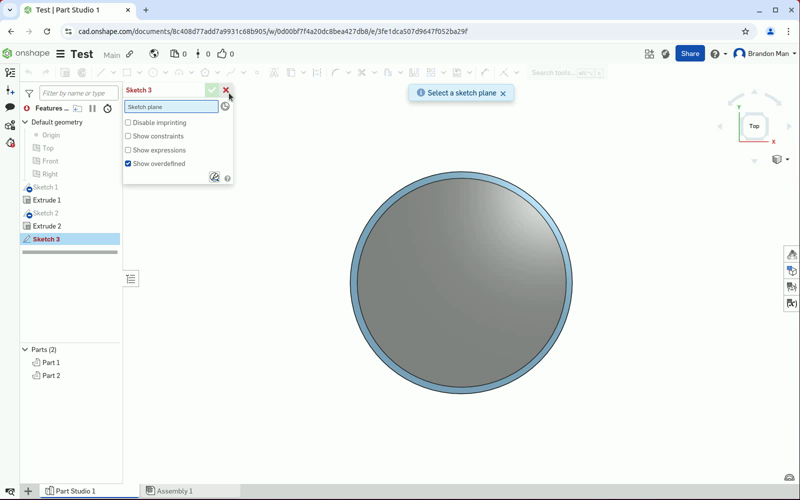
mouse_move(73, 150)
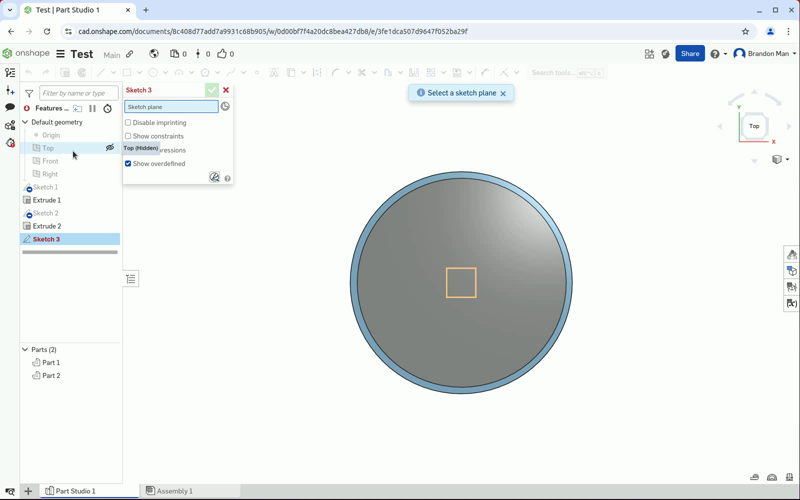
click(73, 150)
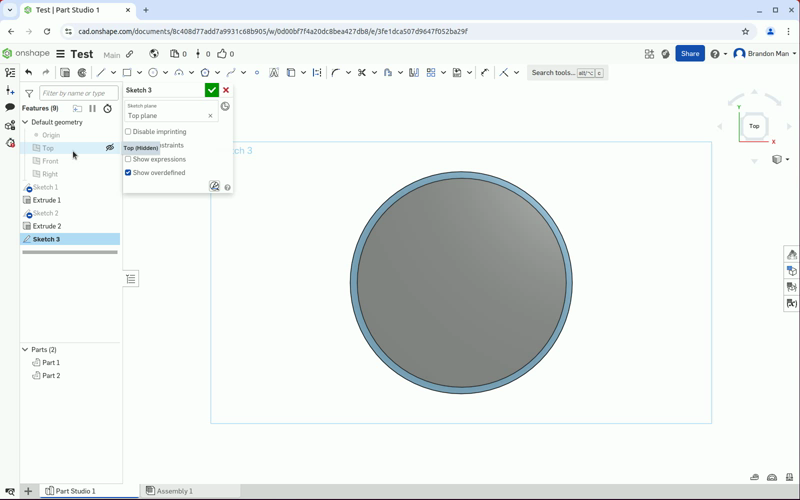
mouse_move(73, 352)
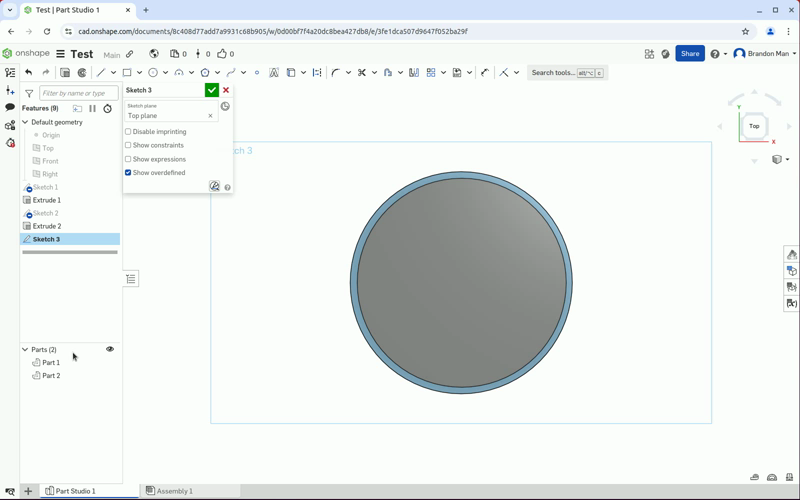
key(y)
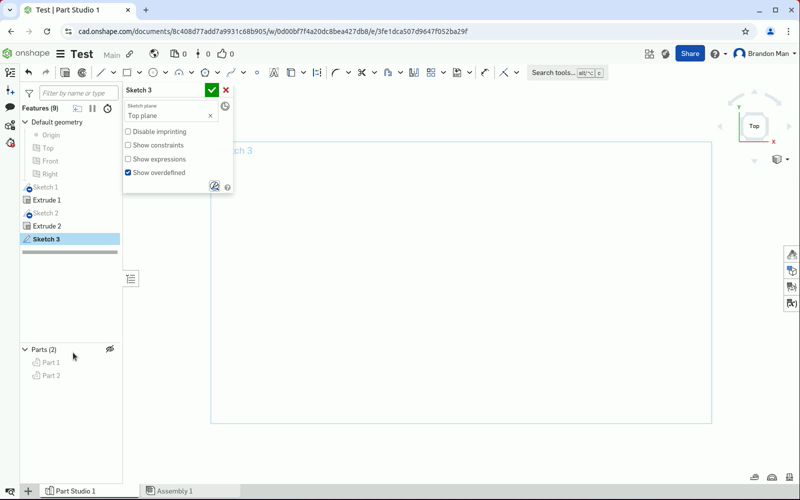
key(c)
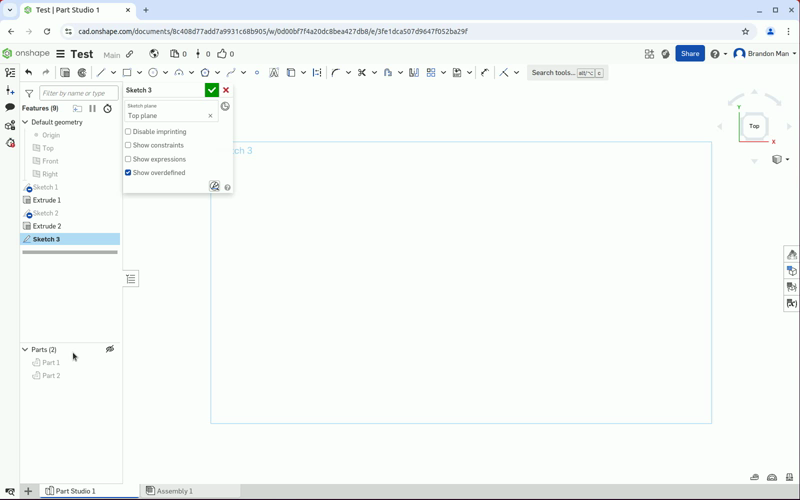
key_down(shift)
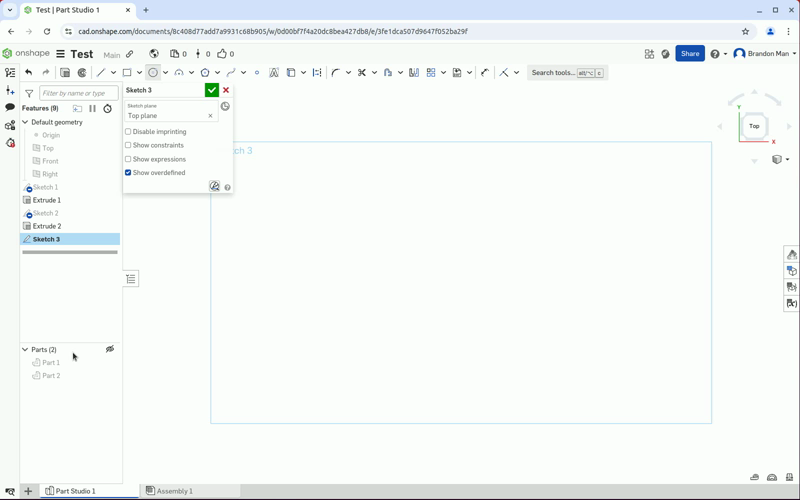
mouse_move(461, 282)
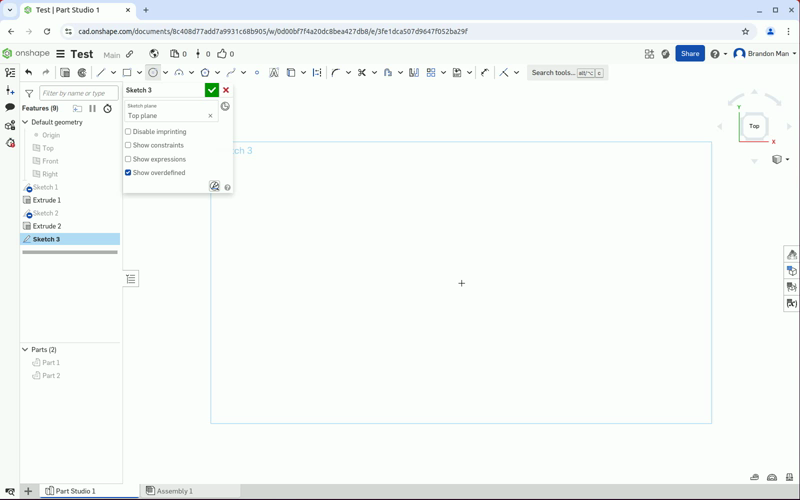
click(461, 282)
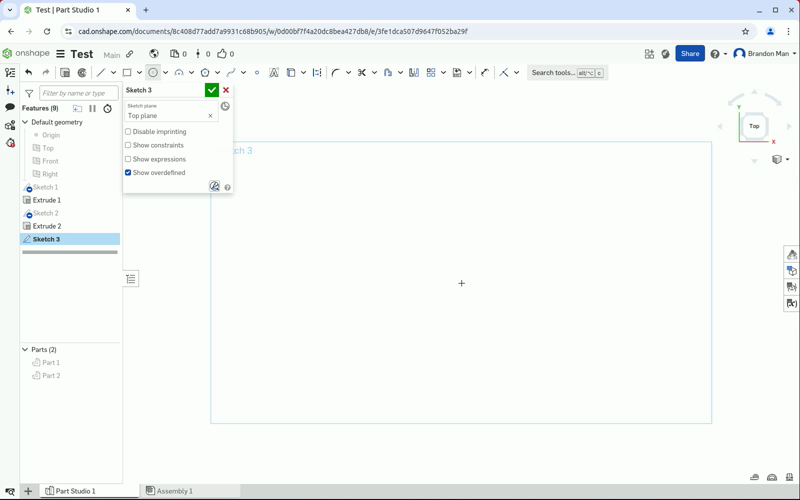
key_up(shift)
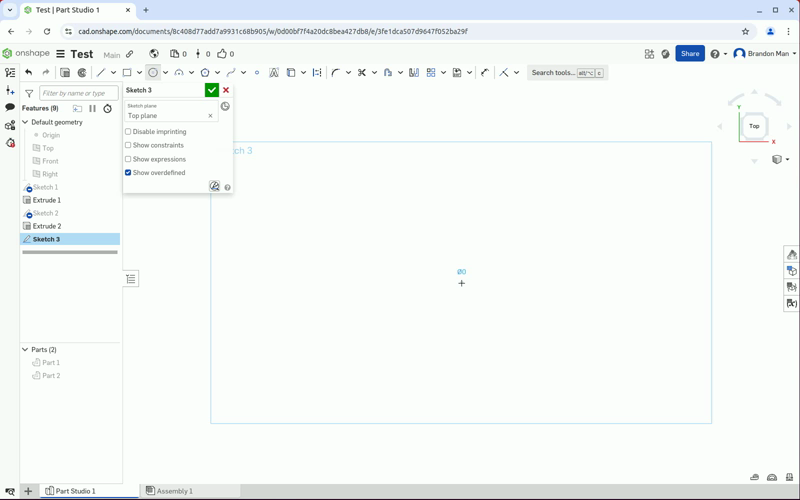
mouse_move(562, 282)
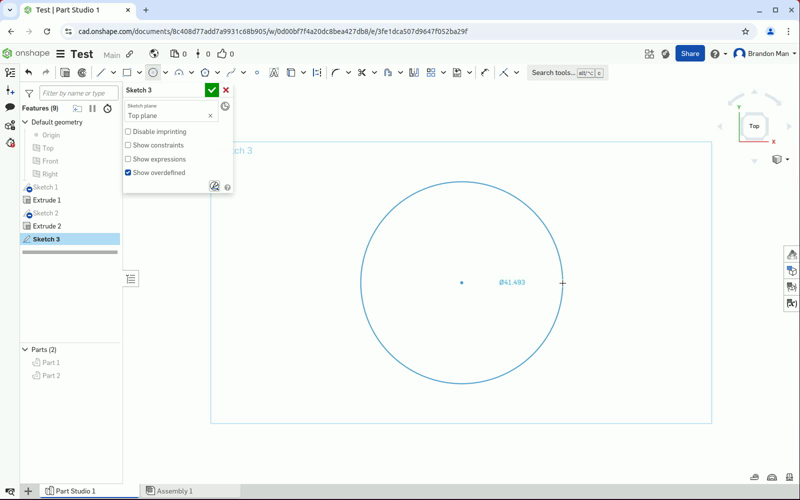
click(562, 282)
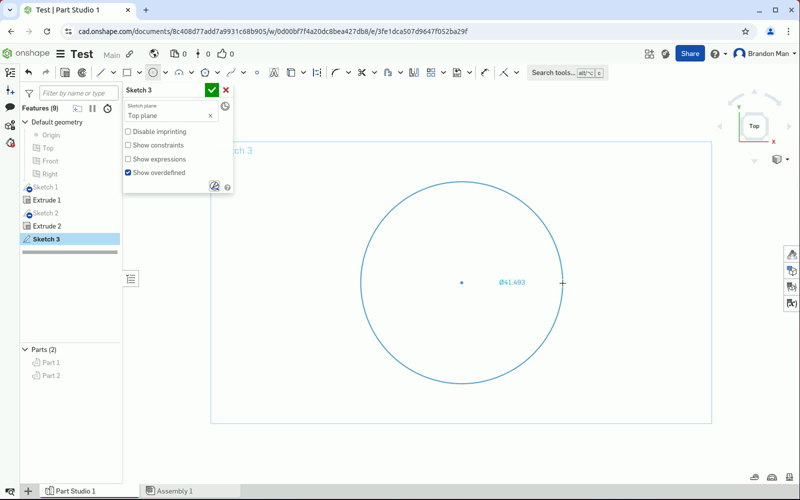
key(esc)
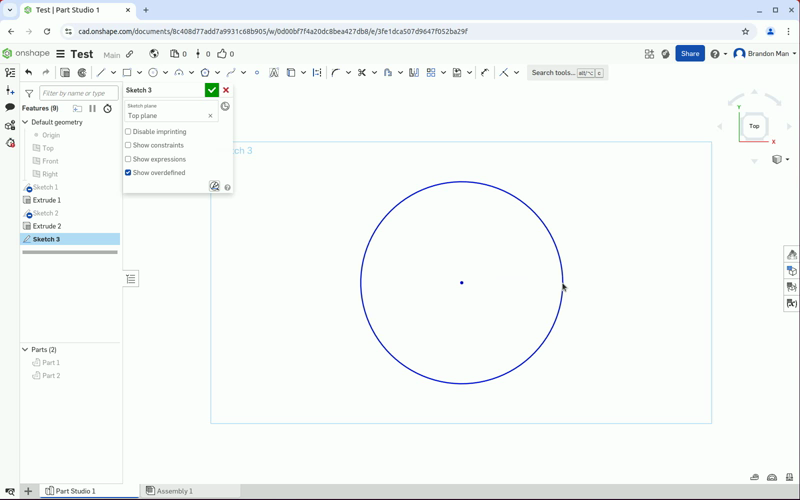
mouse_move(399, 317)
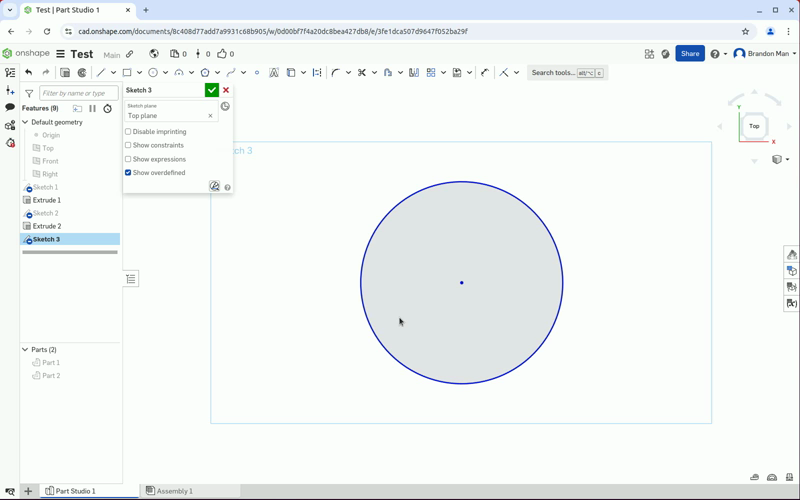
click(399, 317)
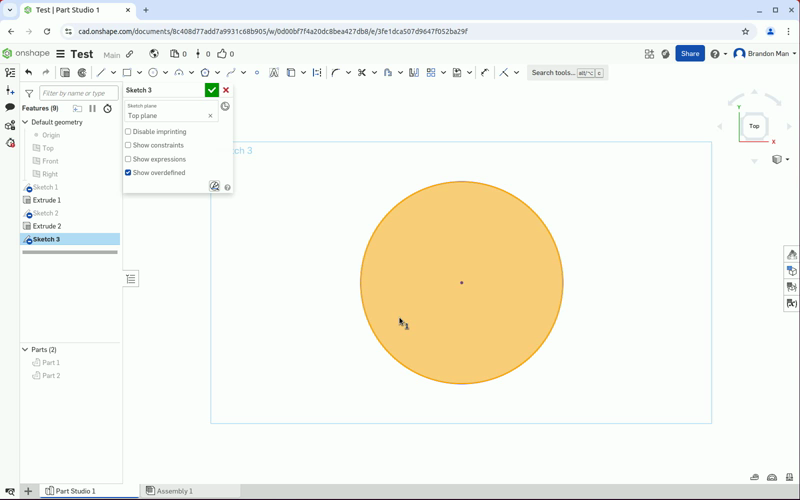
mouse_move(73, 352)
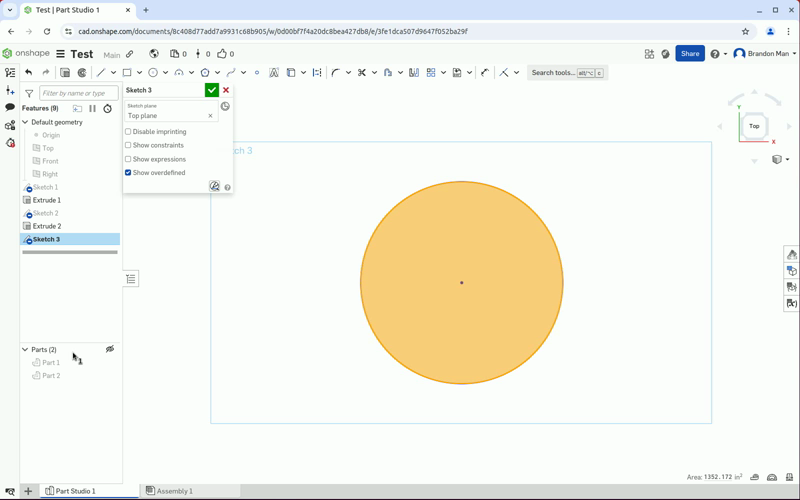
key(shift+y)
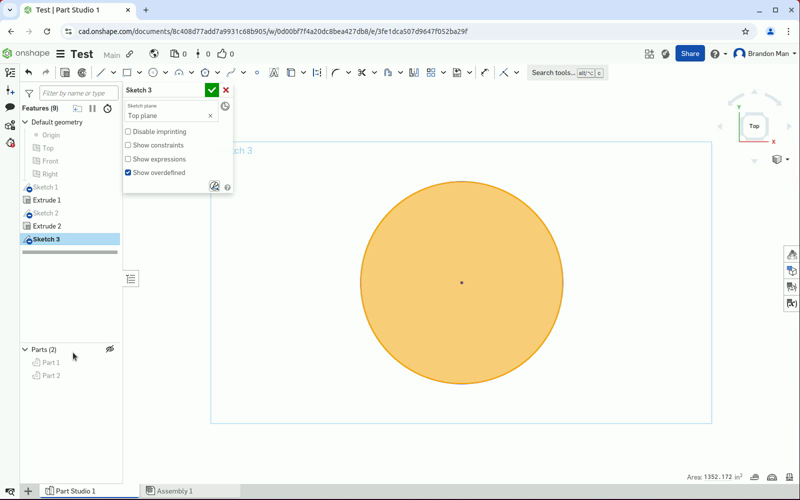
key(shift+e)
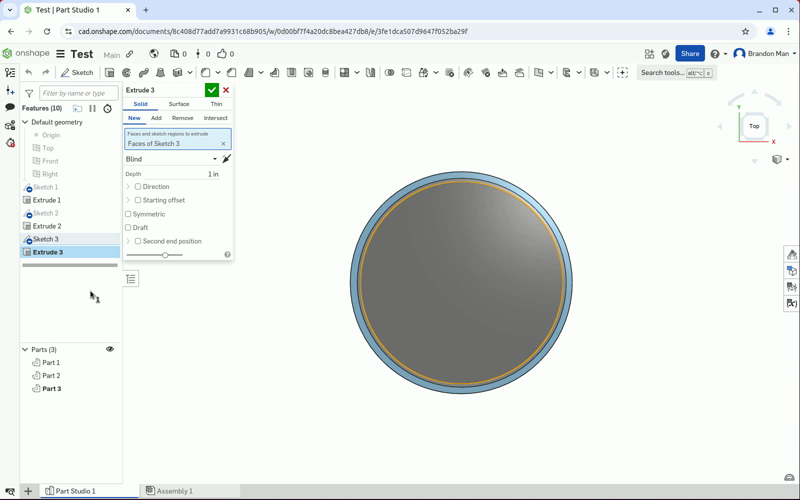
mouse_move(143, 106)
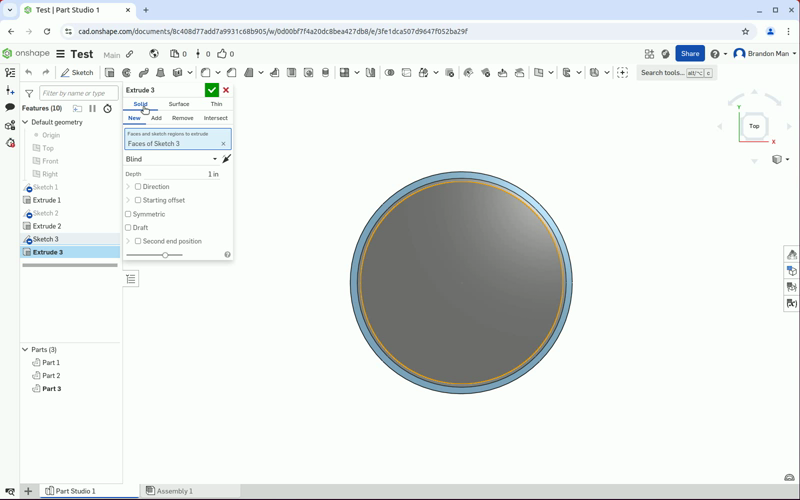
click(143, 106)
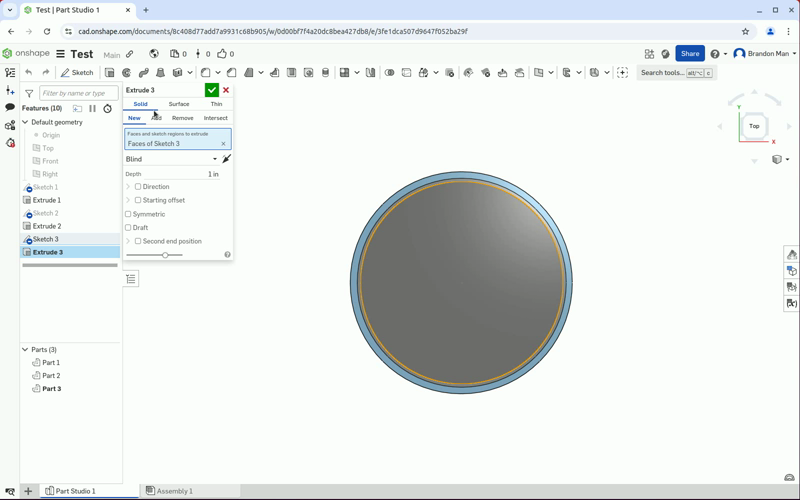
mouse_move(186, 120)
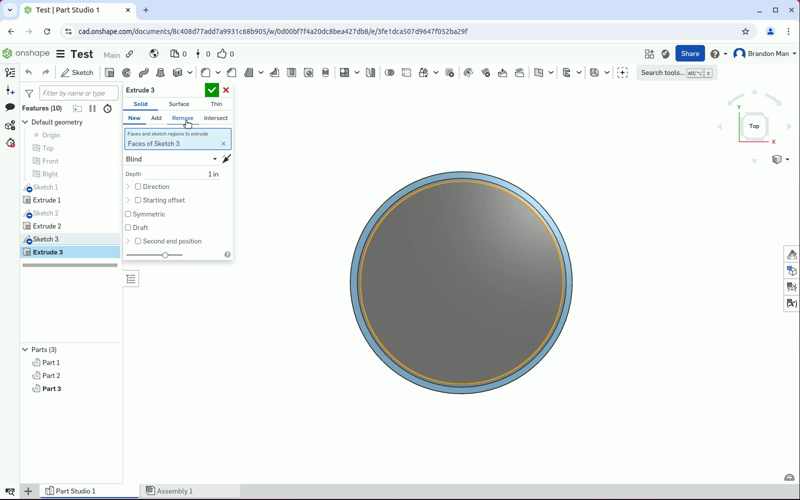
click(186, 120)
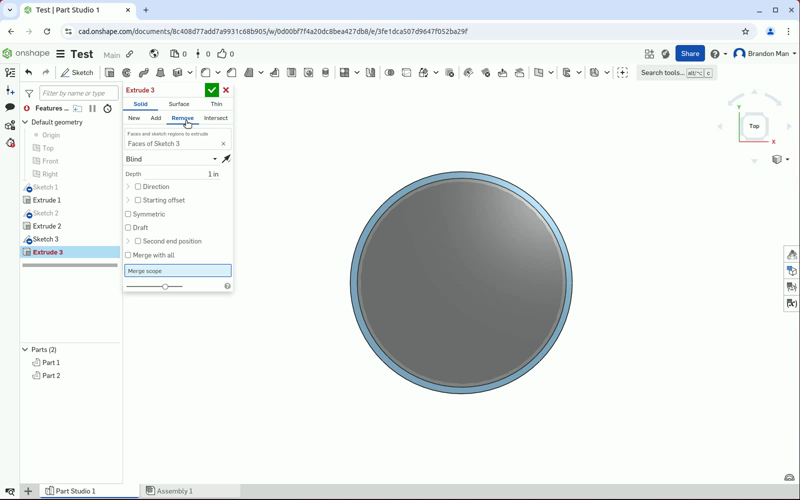
key(tab, 4)
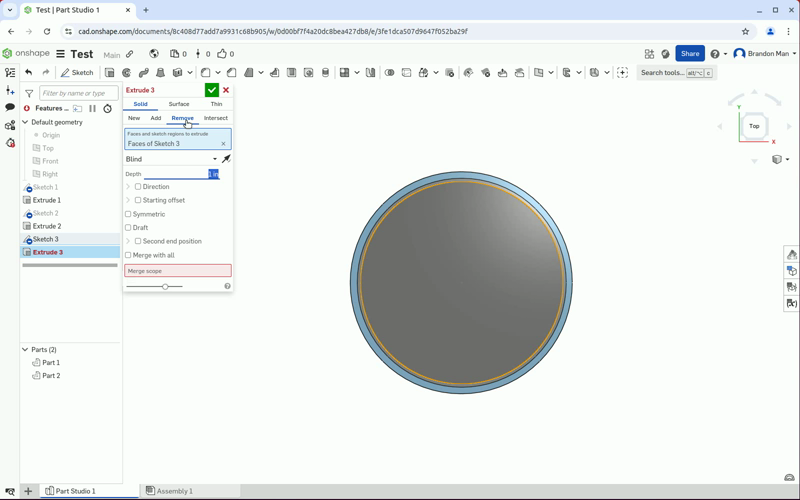
text(-10.591)
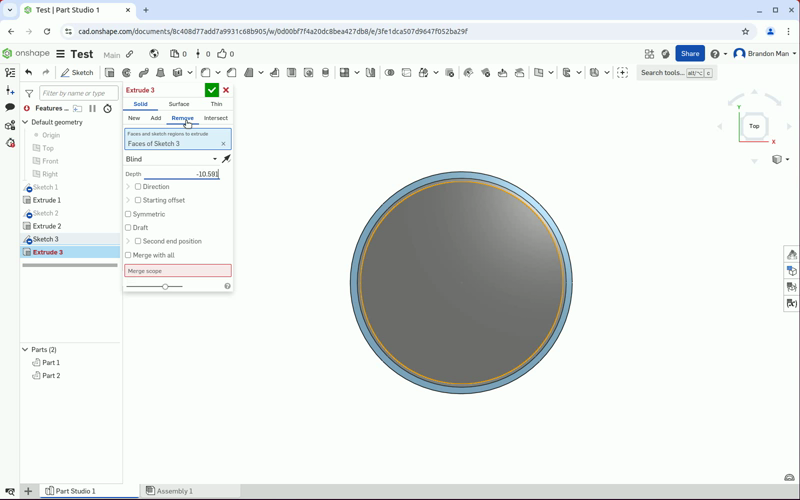
key(tab, 6)
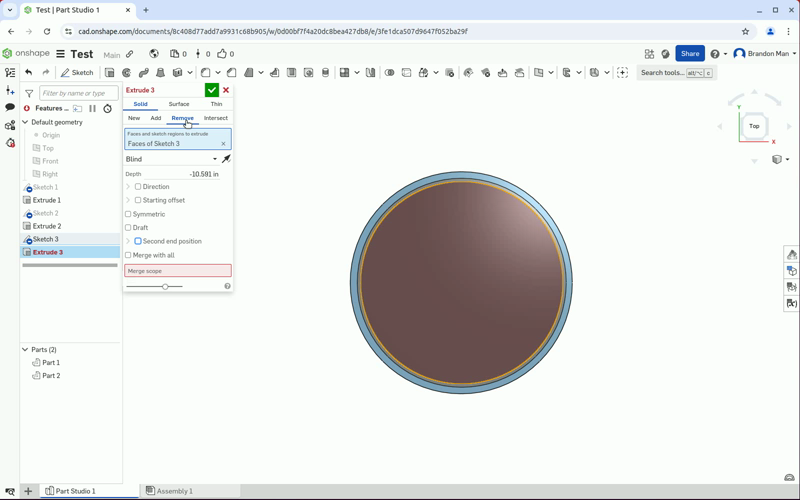
key(space)
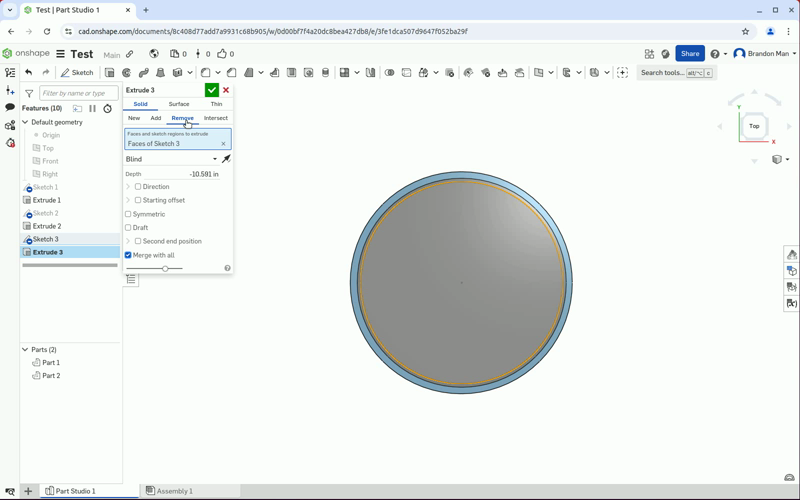
key(enter)
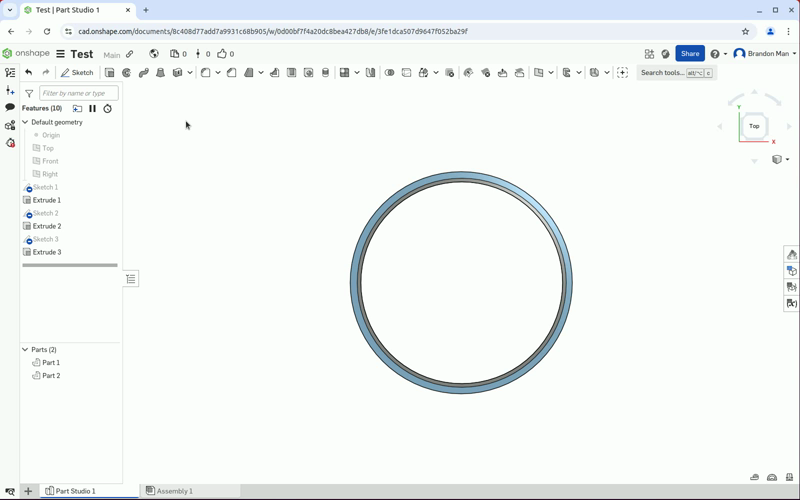
key(shift+h)
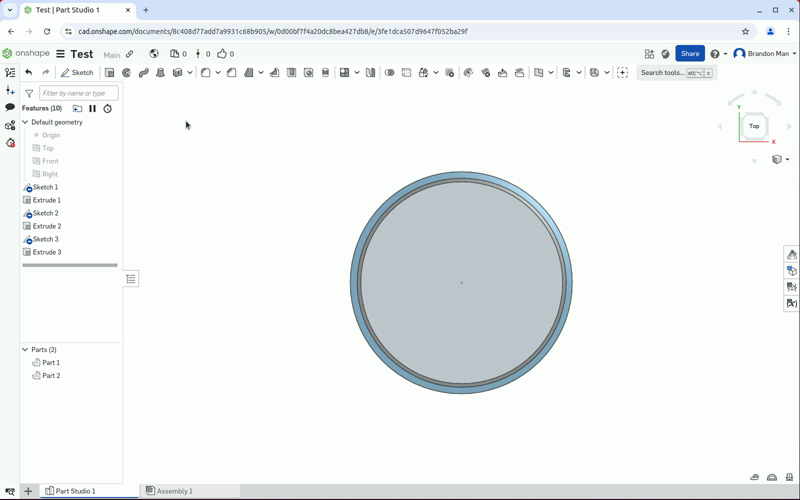
key(shift+h)
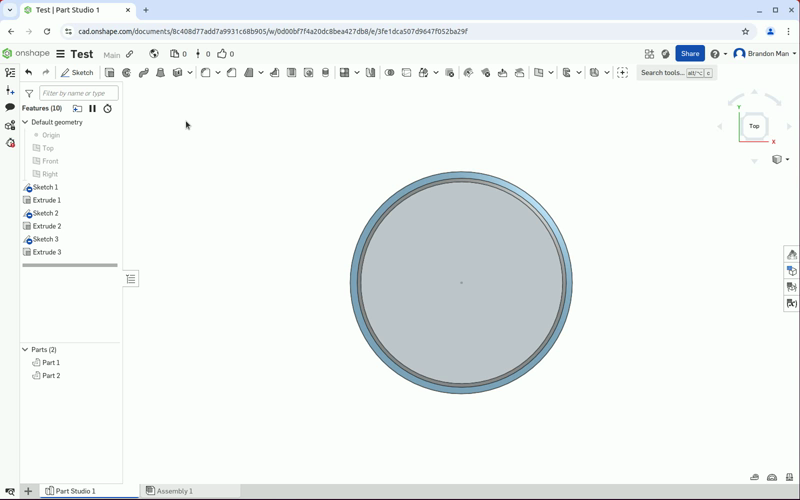
key(shift+7)
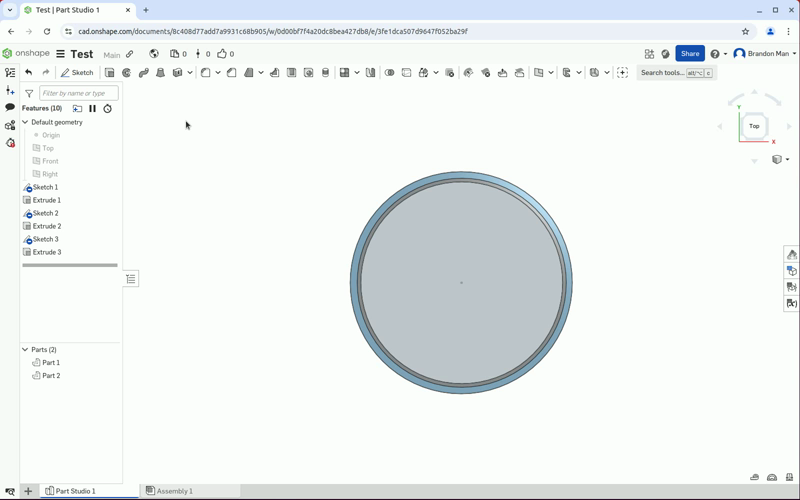
key(up, 3)
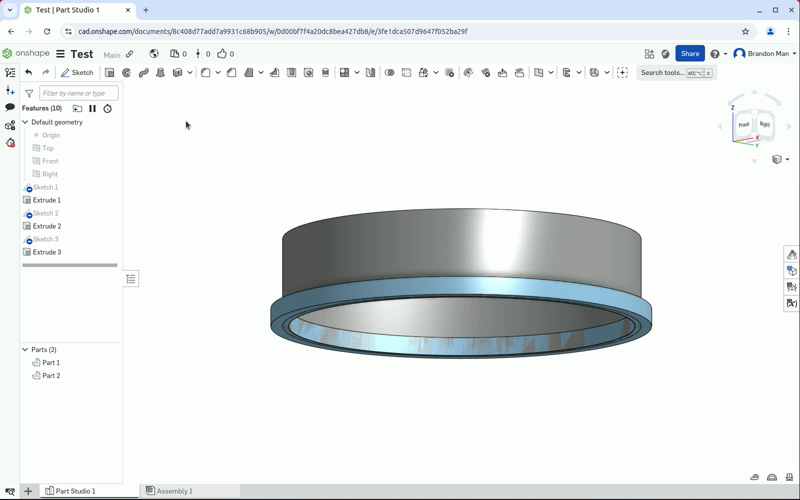
key(left, 3)
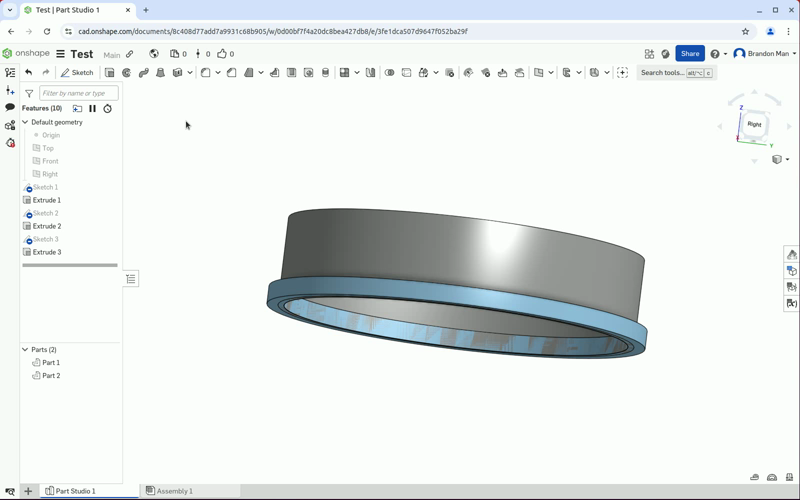
key(right, 3)
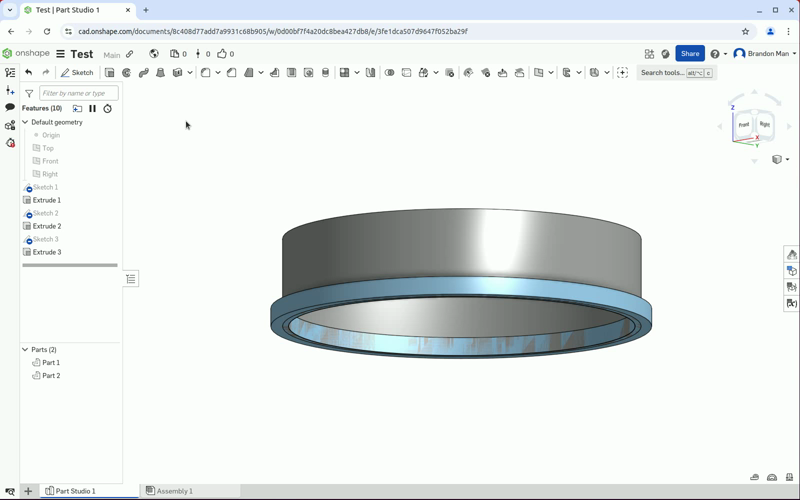
key(down, 3)
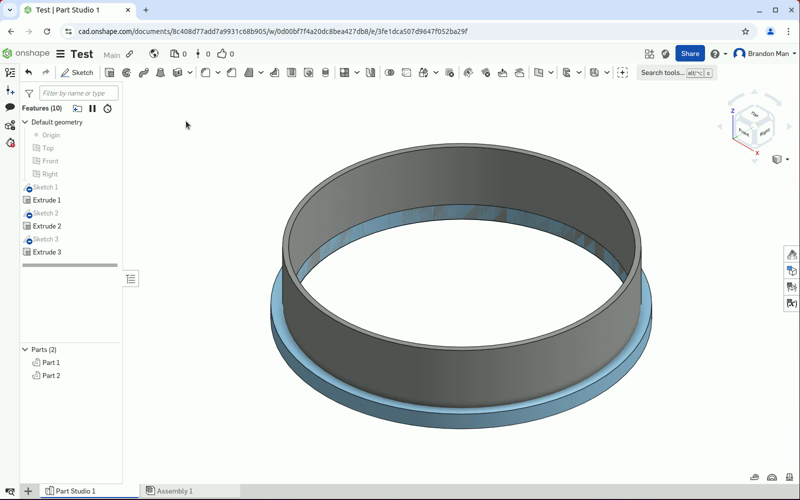
mouse_move(73, 189)
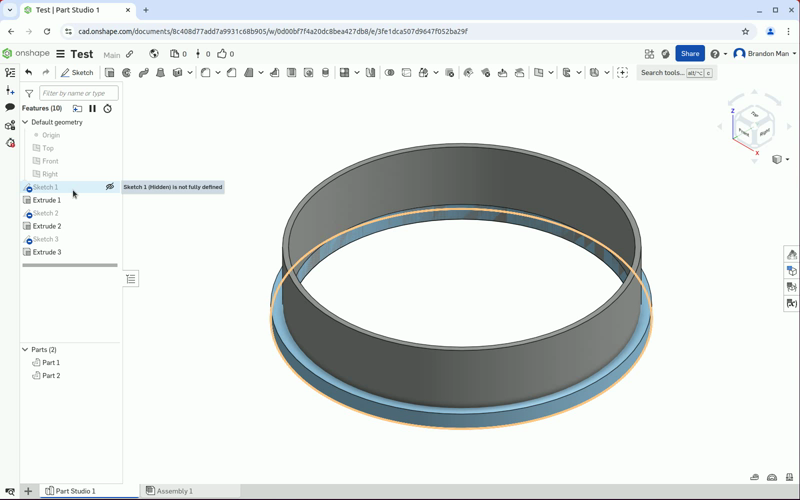
click(73, 189)